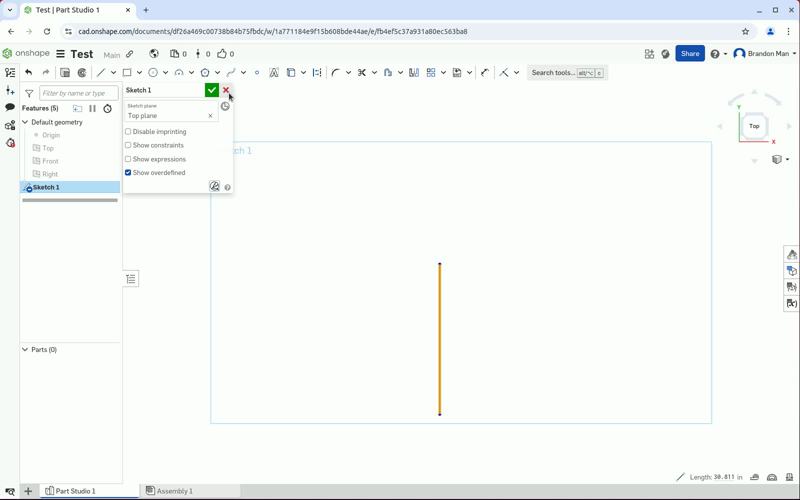
key(shift+h)
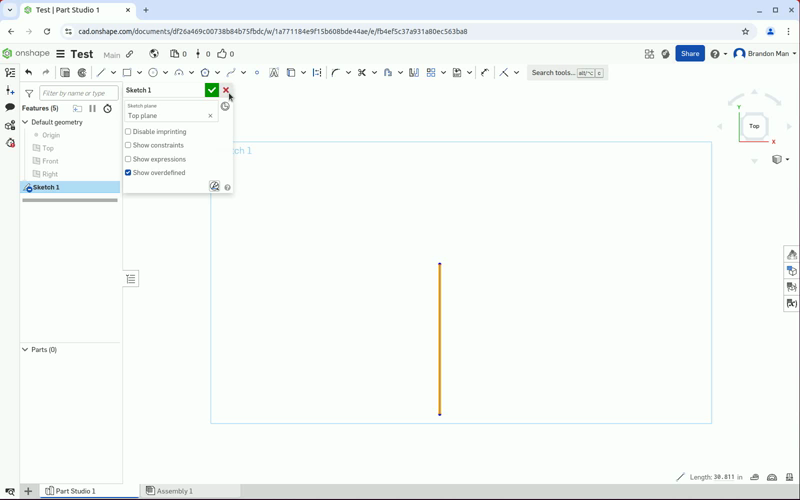
key(shift+s)
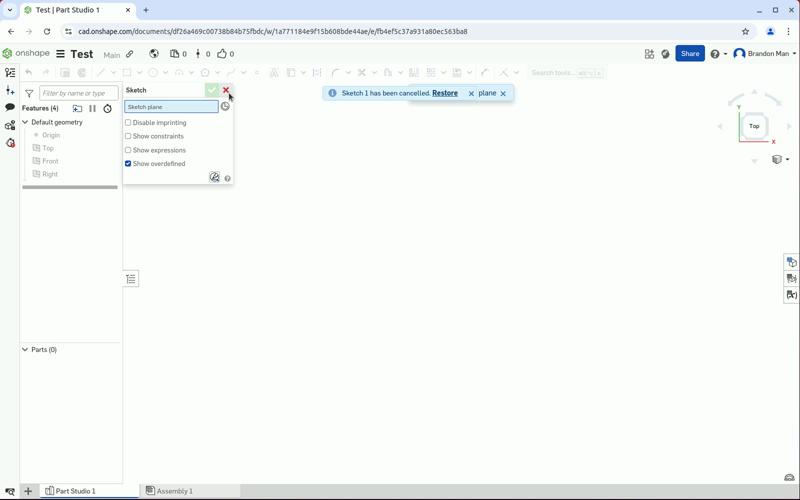
mouse_move(73, 150)
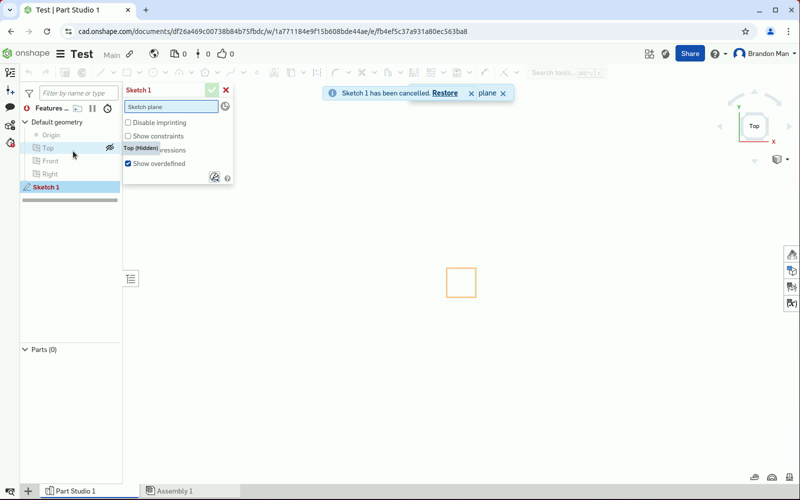
click(73, 150)
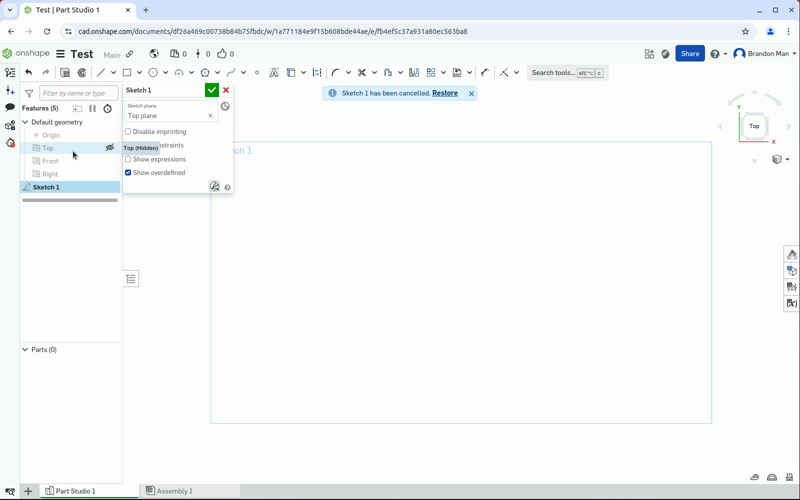
mouse_move(73, 352)
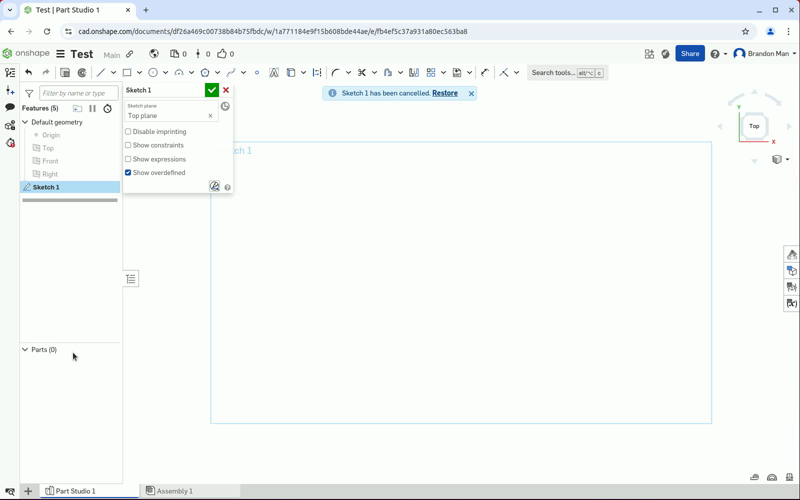
key(y)
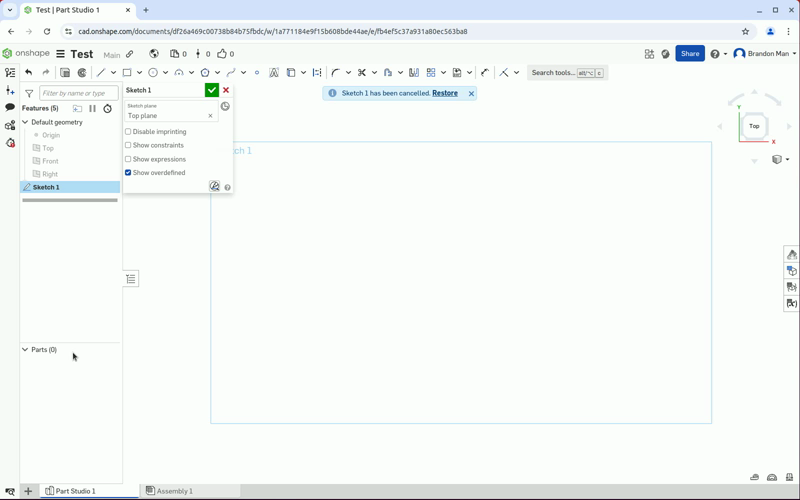
key(l)
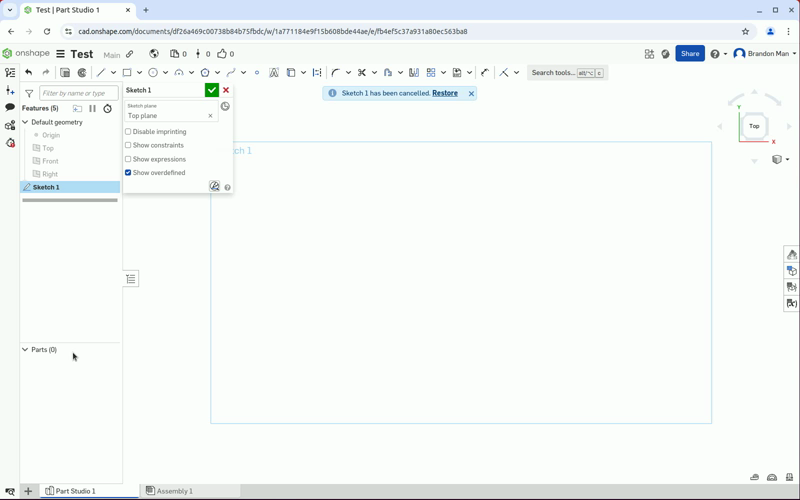
key_down(shift)
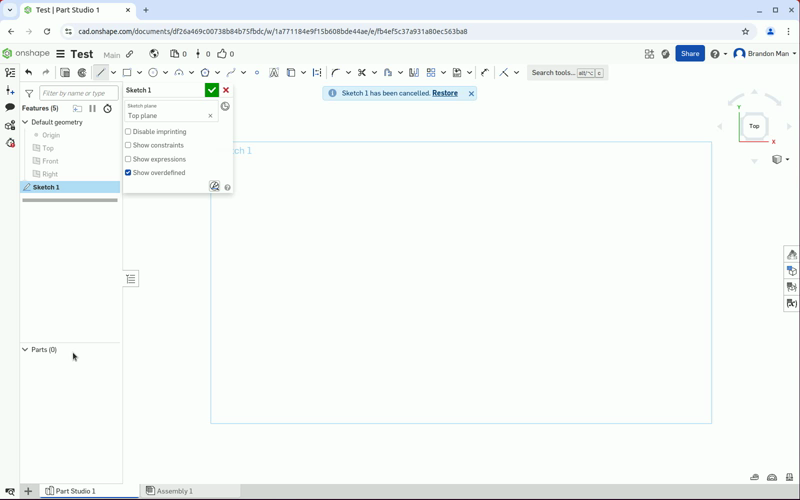
mouse_move(377, 395)
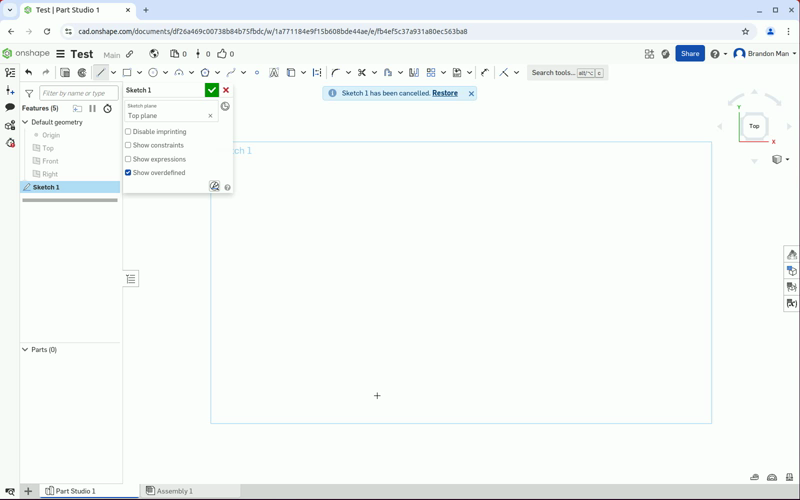
click(377, 395)
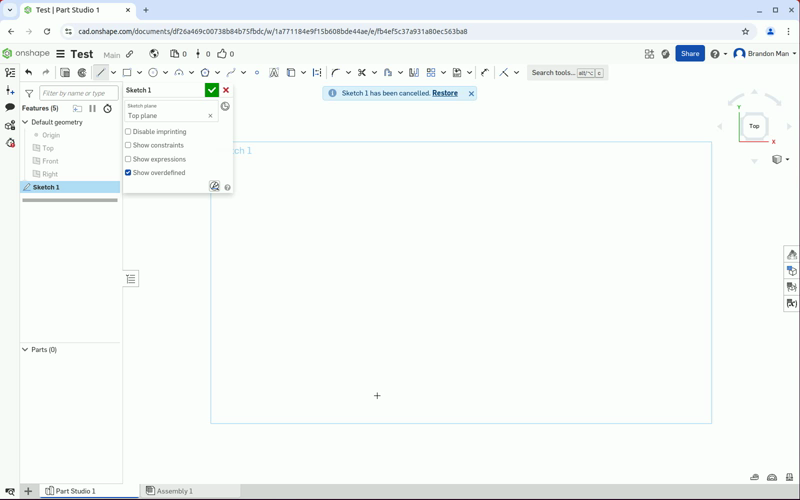
key_up(shift)
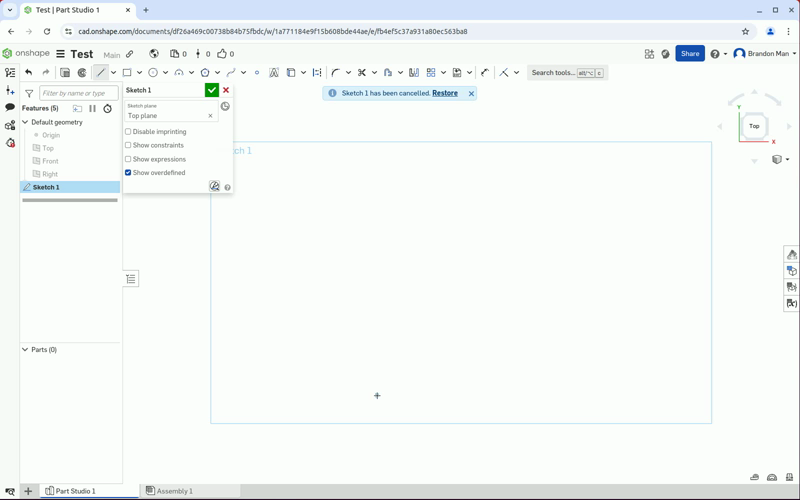
key_down(shift)
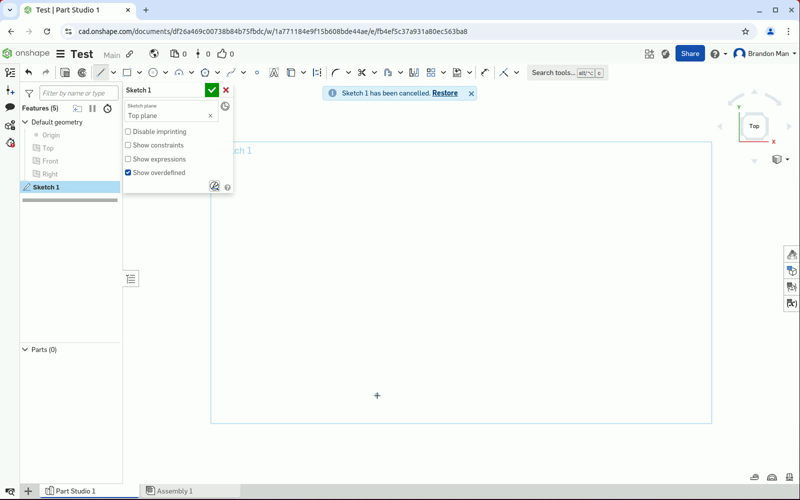
mouse_move(542, 395)
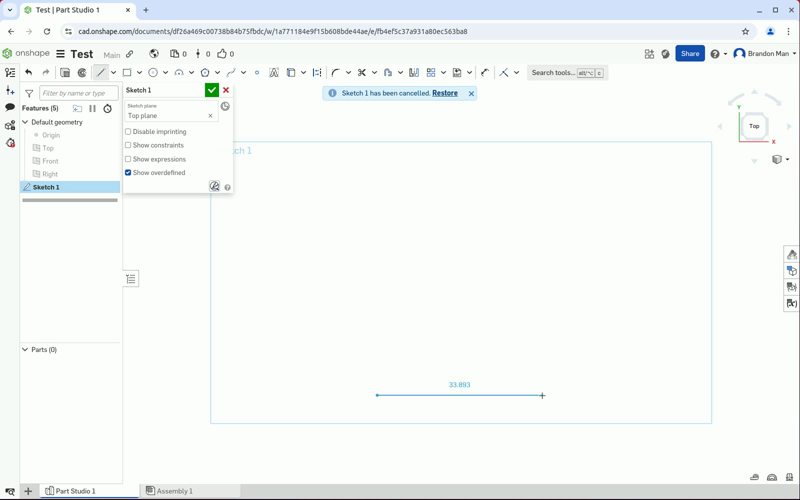
click(542, 395)
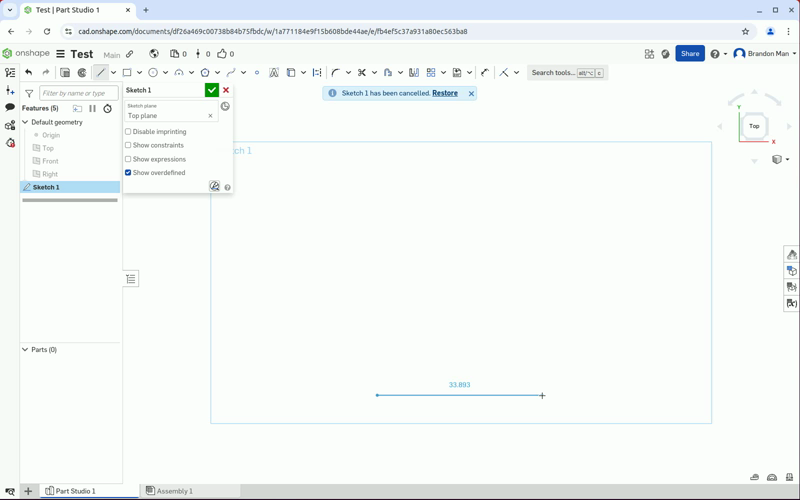
key_up(shift)
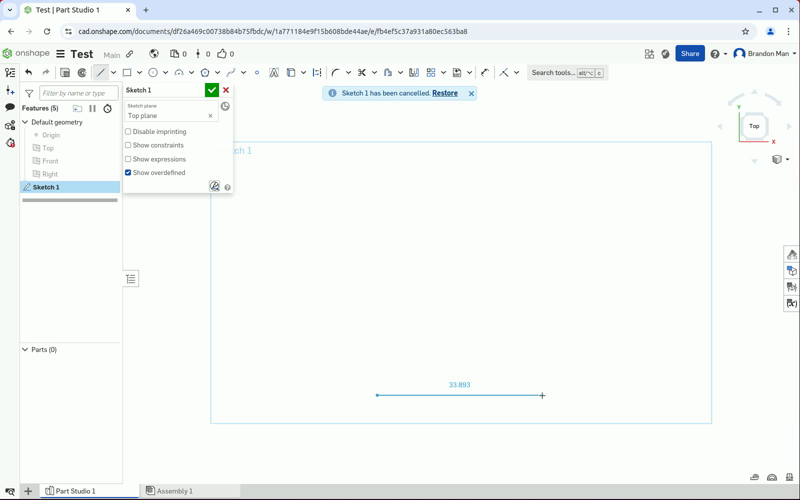
key_down(shift)
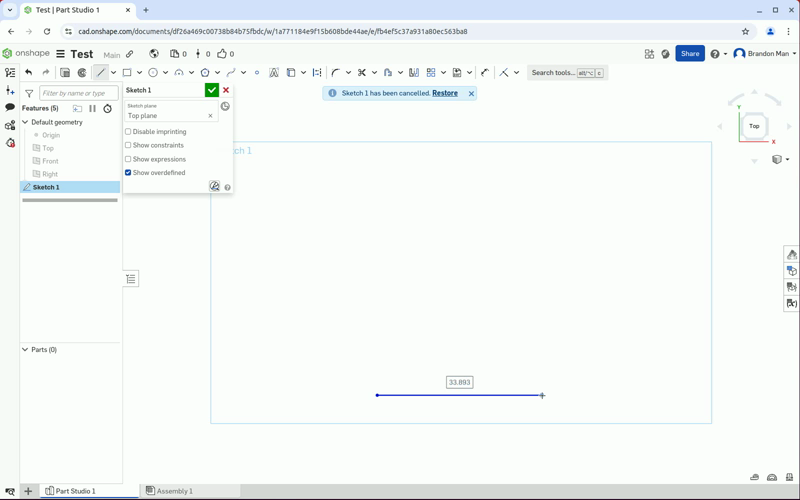
mouse_move(542, 171)
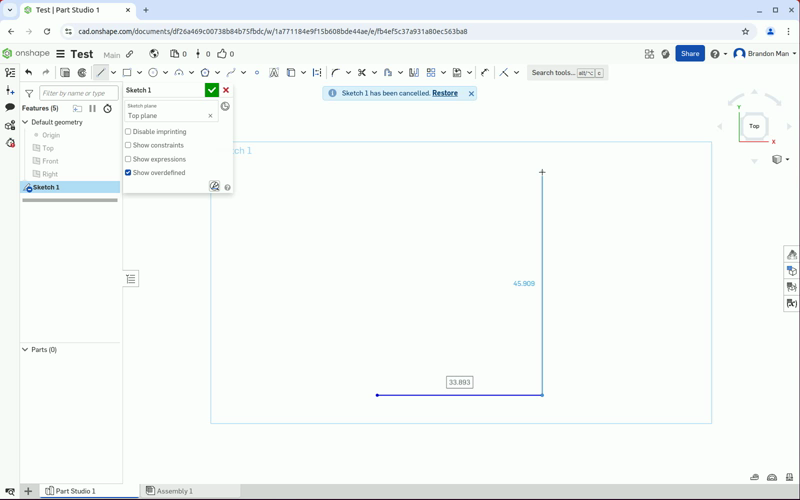
click(542, 171)
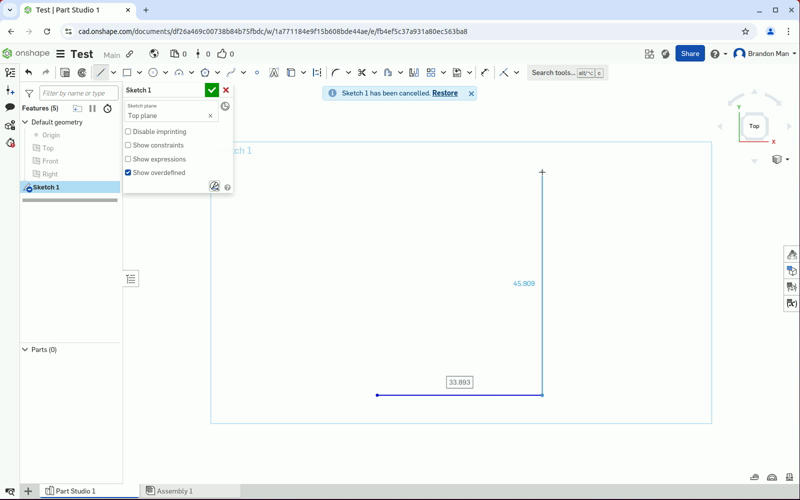
key_up(shift)
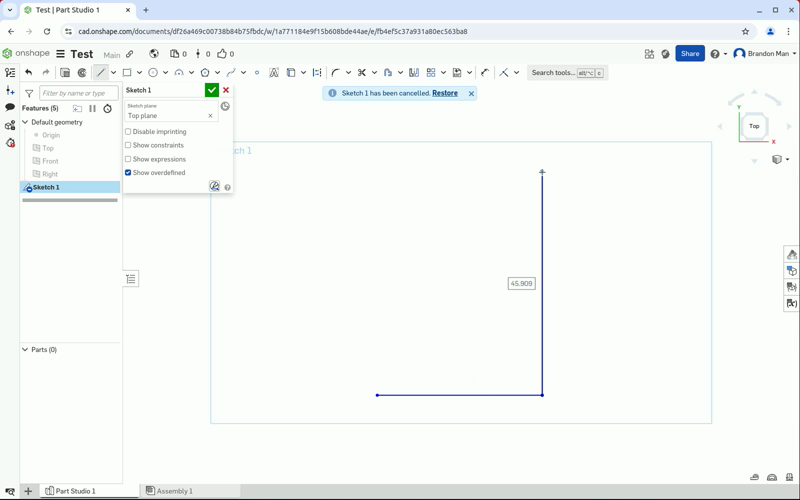
key_down(shift)
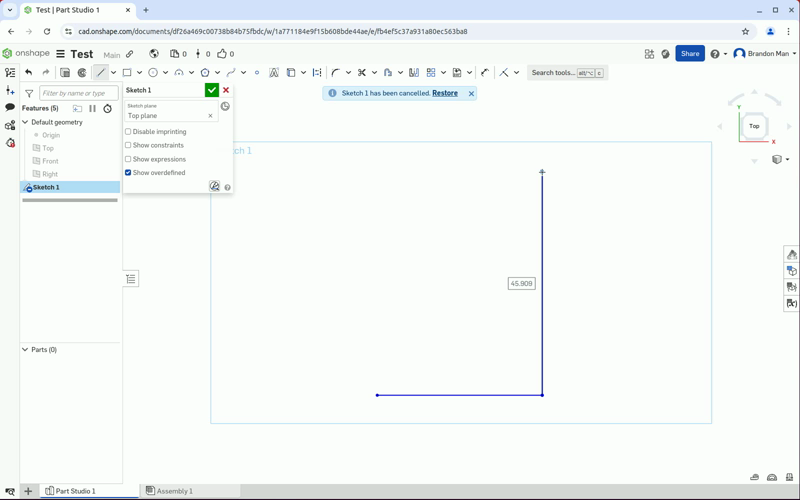
mouse_move(377, 171)
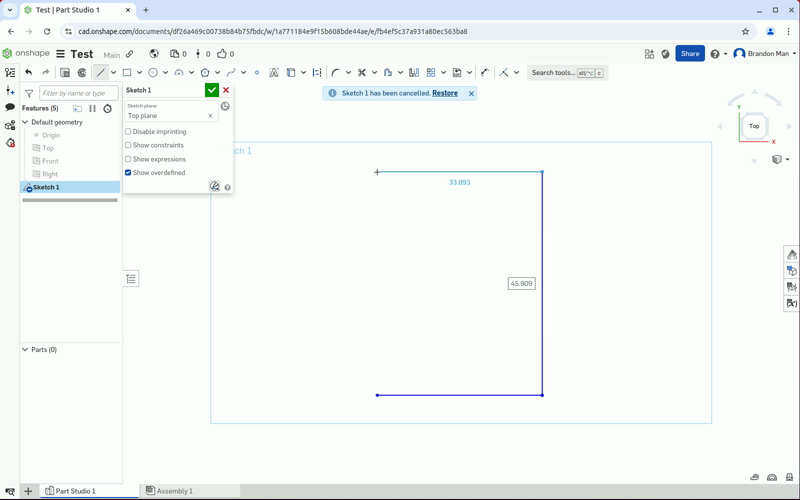
click(377, 171)
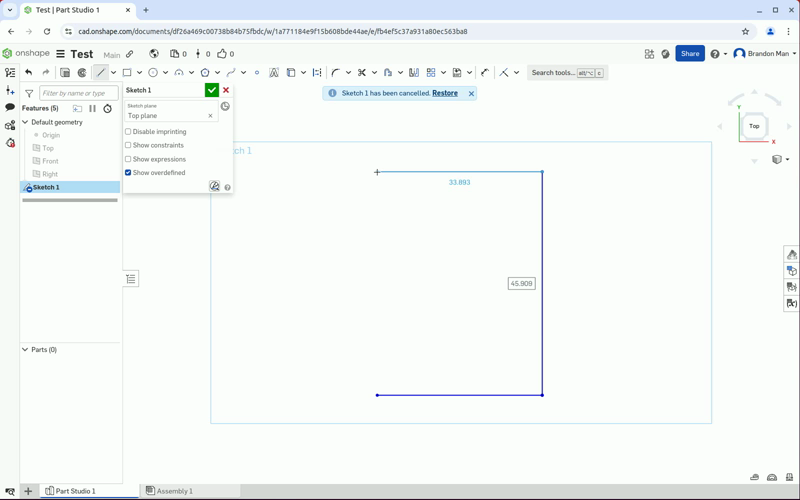
key_up(shift)
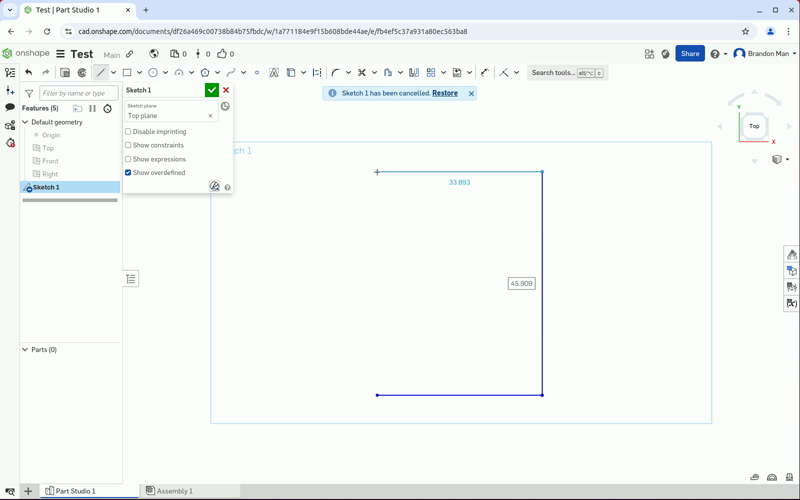
key_down(shift)
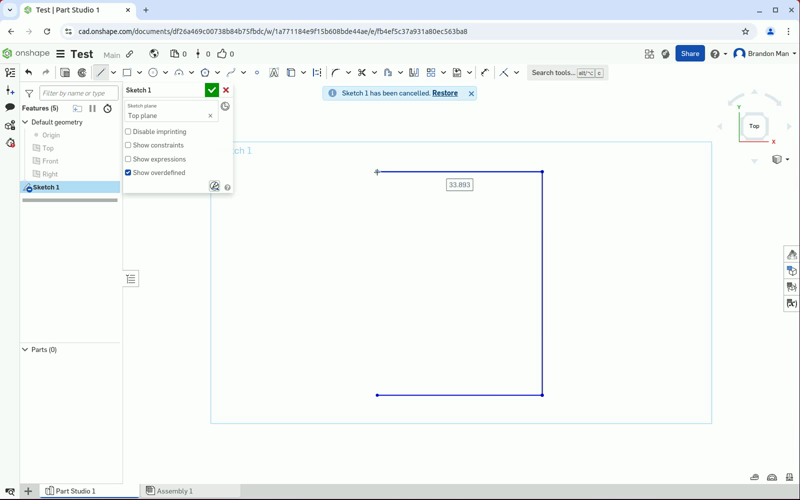
mouse_move(377, 395)
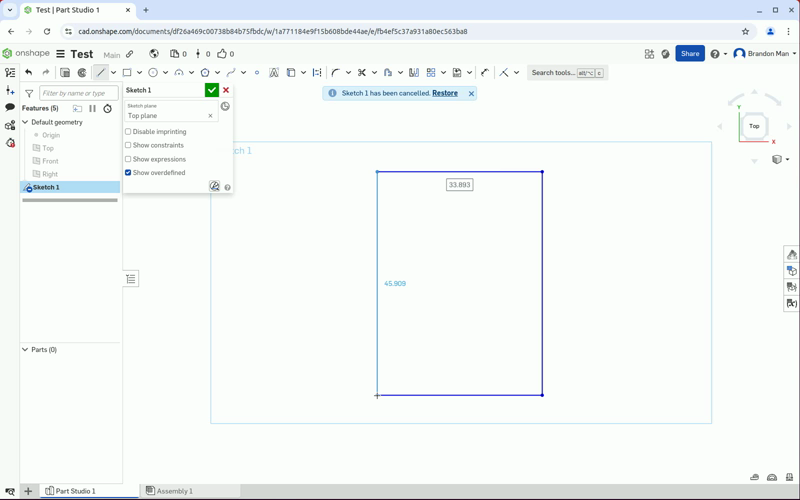
key_up(shift)
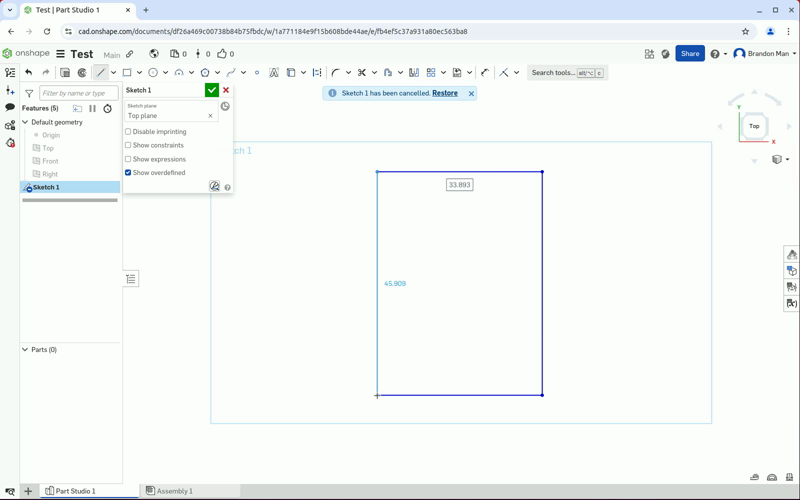
click(377, 395)
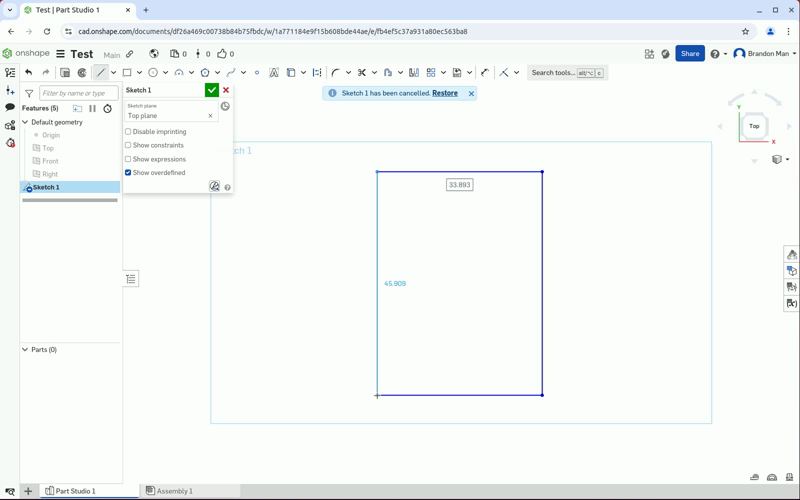
key(esc)
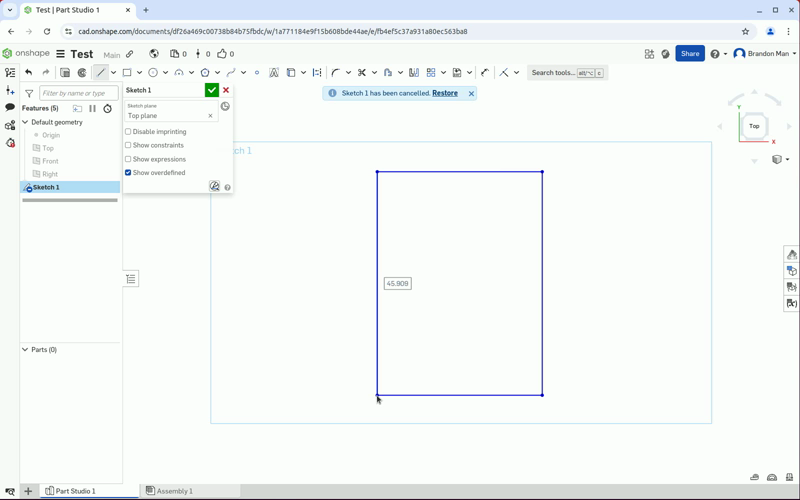
mouse_move(444, 345)
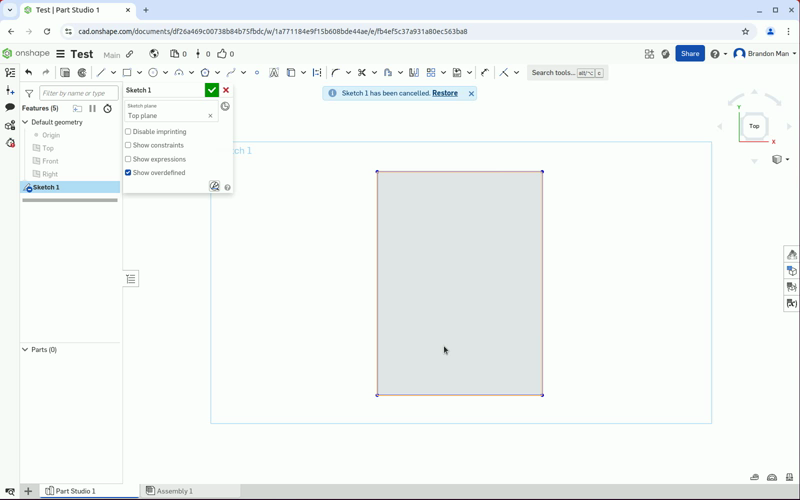
click(444, 345)
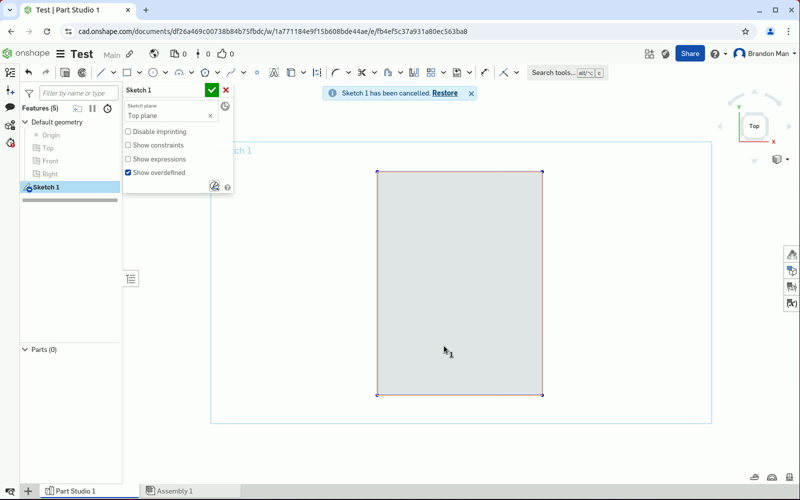
mouse_move(73, 352)
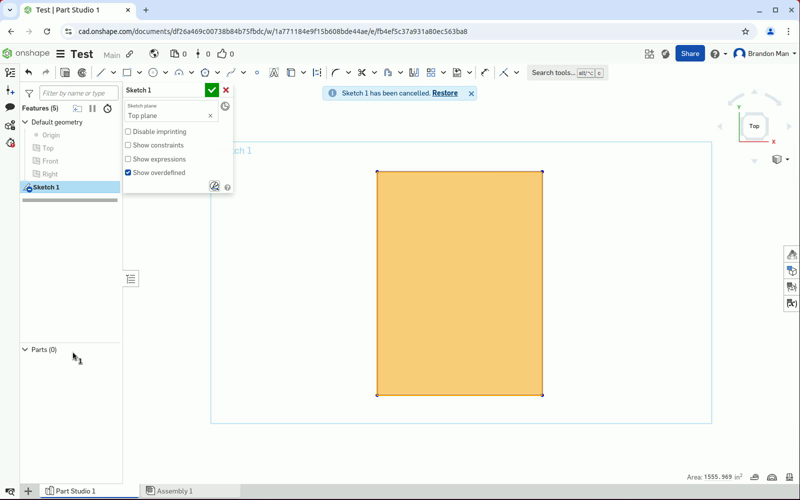
key(shift+y)
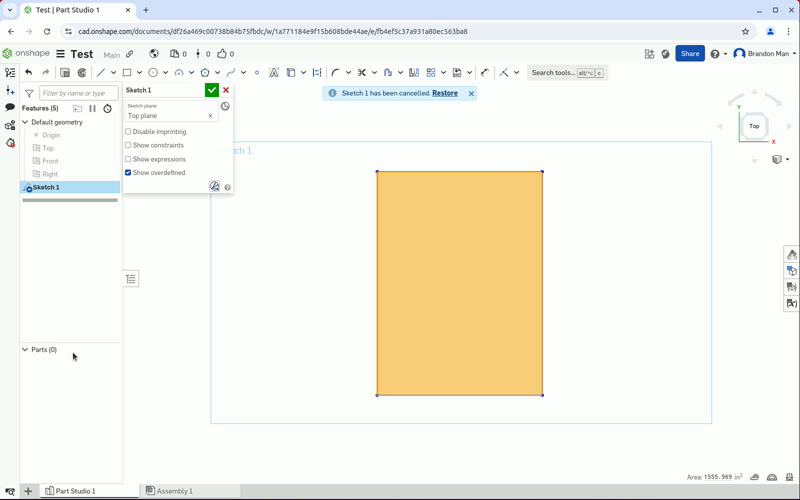
key(shift+e)
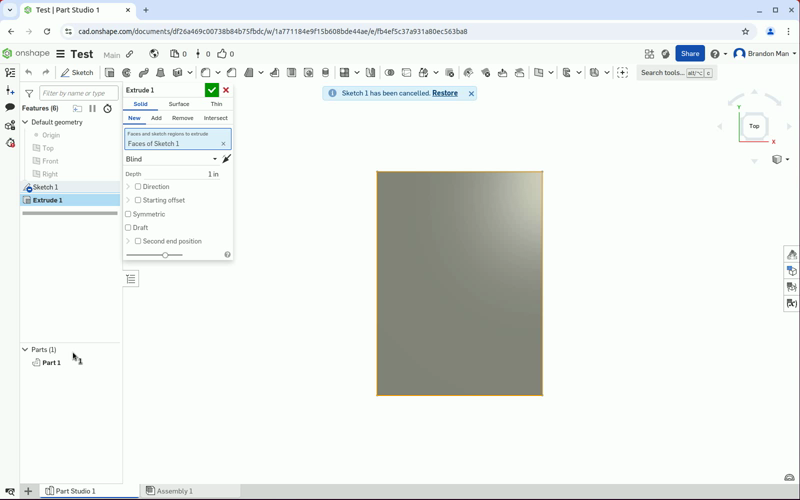
mouse_move(143, 106)
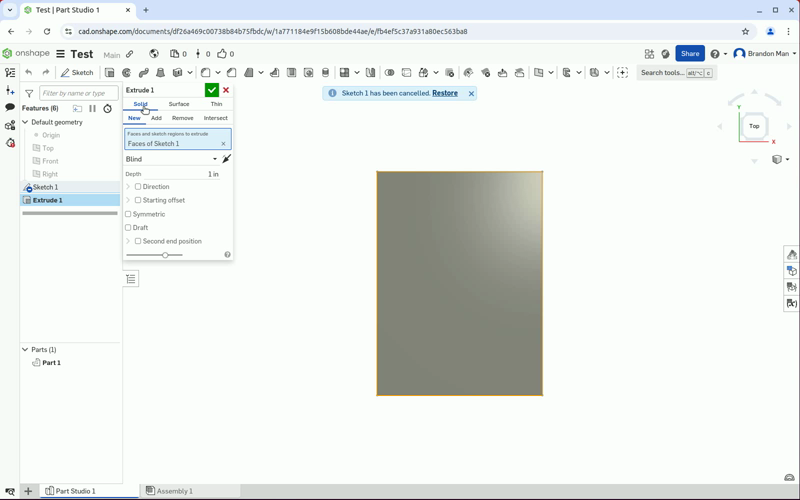
click(143, 106)
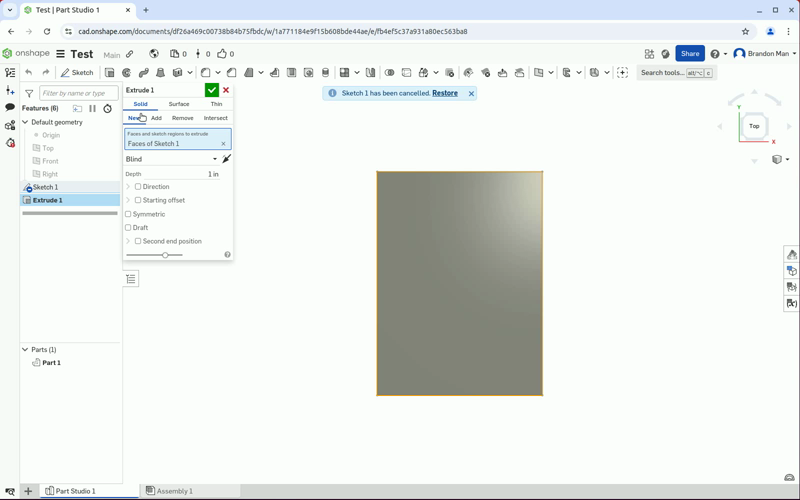
mouse_move(137, 120)
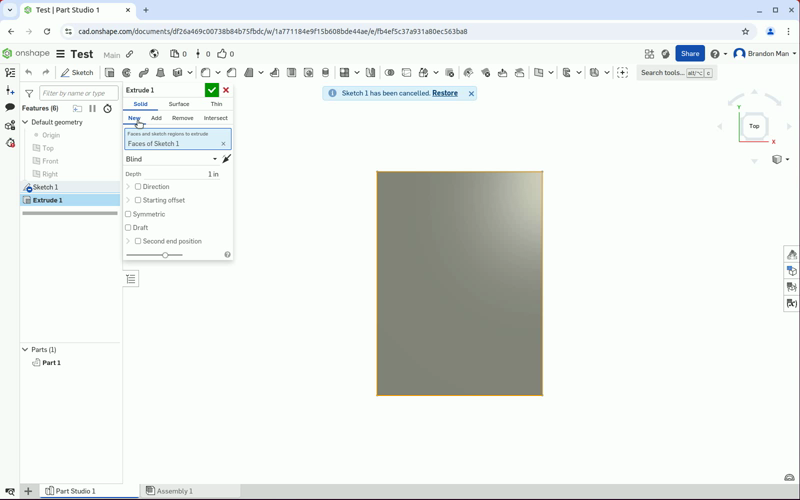
click(137, 120)
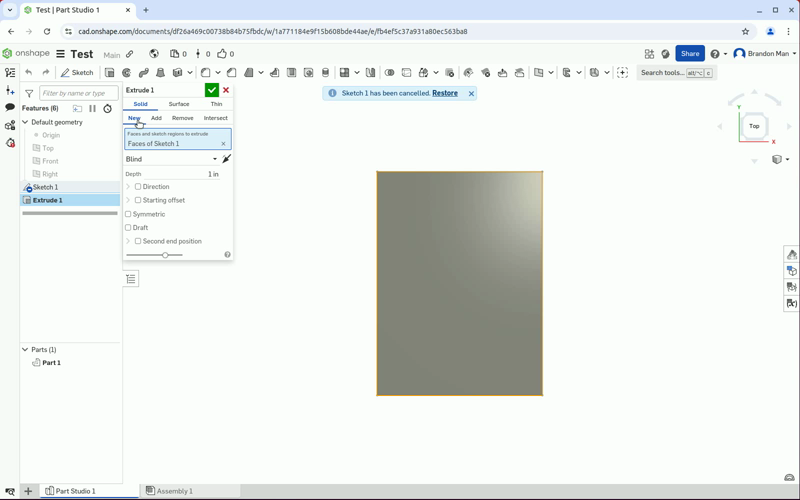
key(tab, 4)
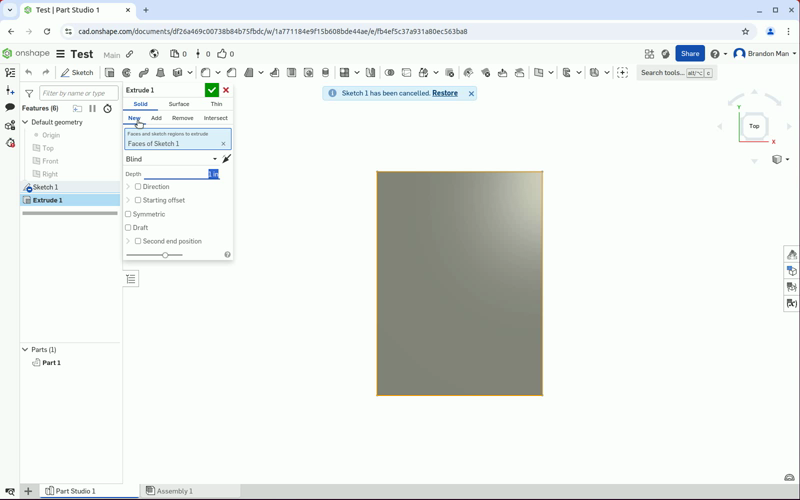
text(10.11)
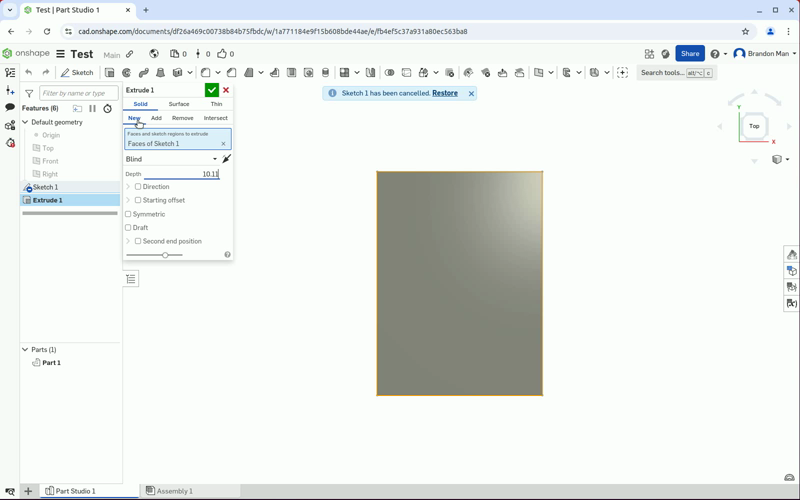
key(enter)
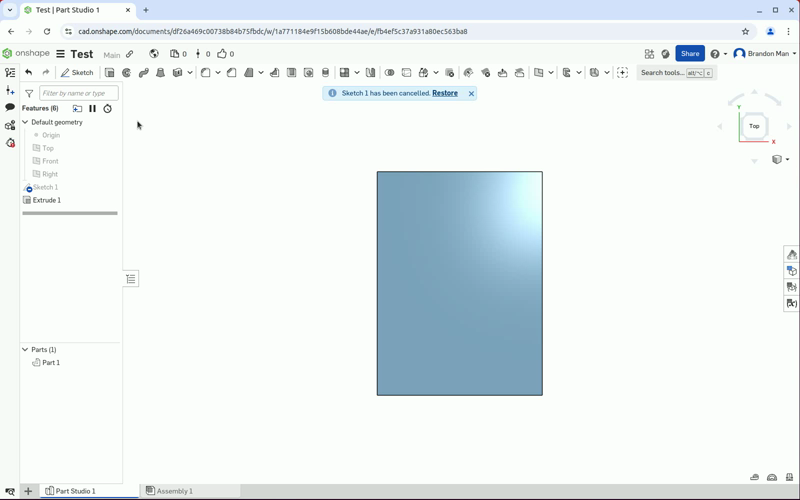
key(shift+h)
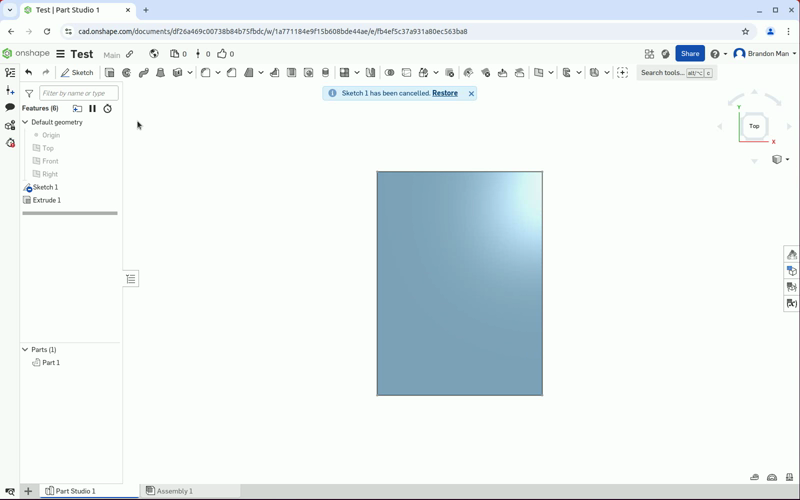
key(shift+h)
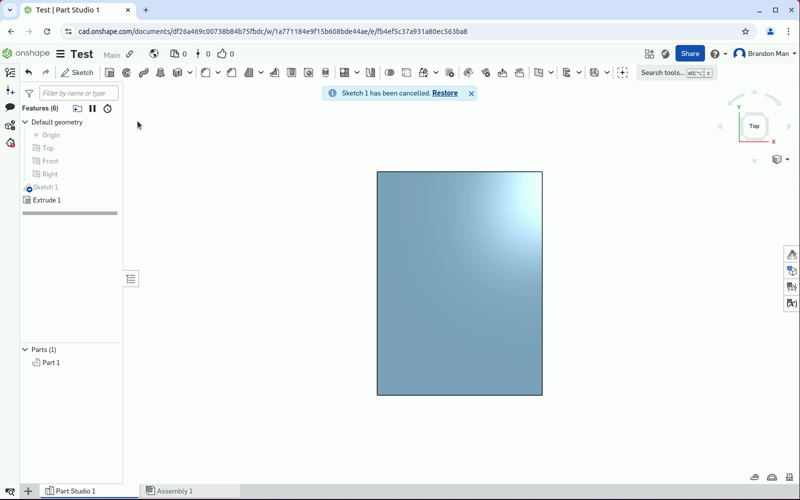
mouse_move(73, 189)
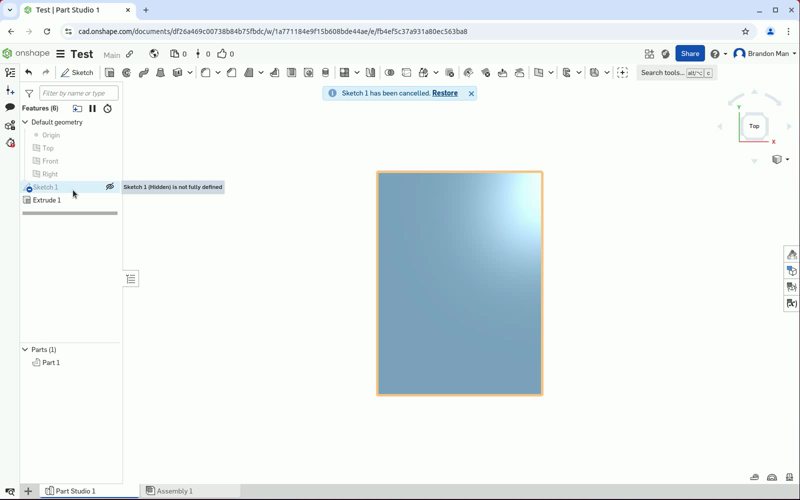
click(73, 189)
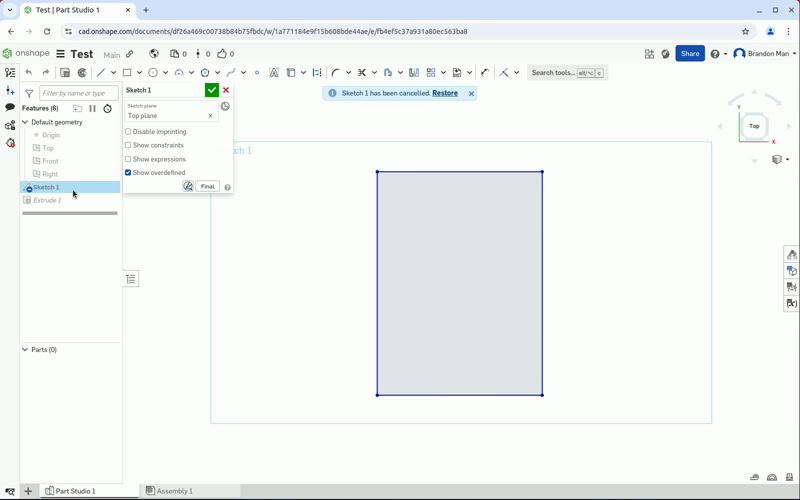
mouse_move(229, 92)
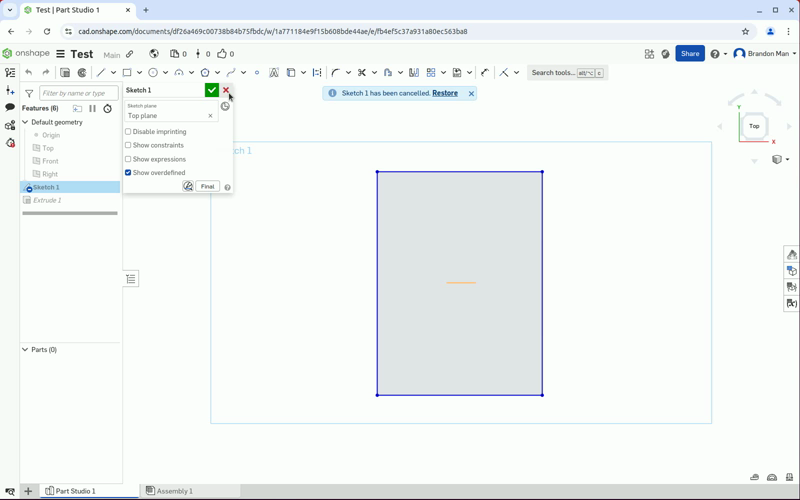
click(229, 92)
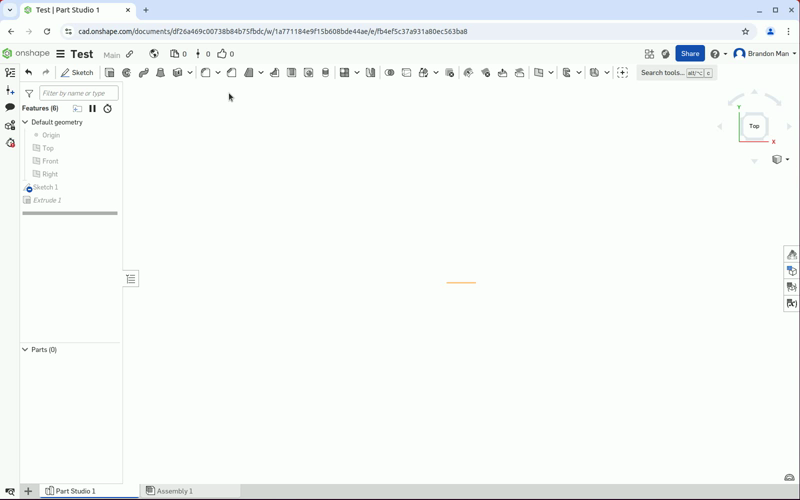
mouse_move(541, 75)
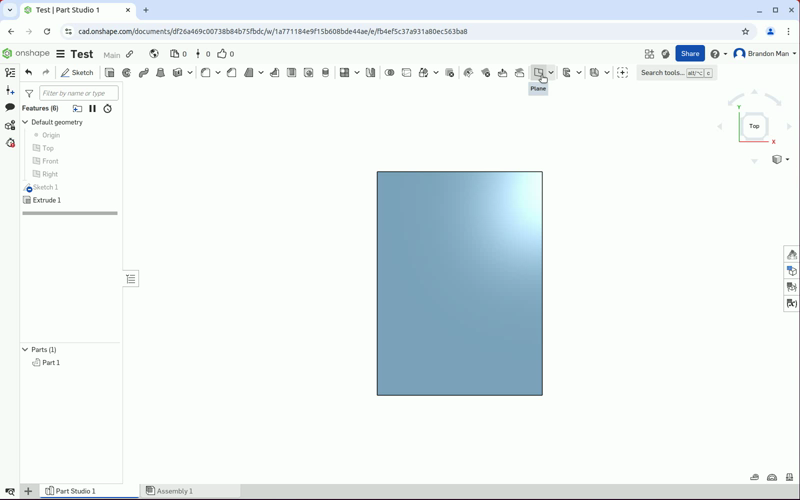
click(541, 75)
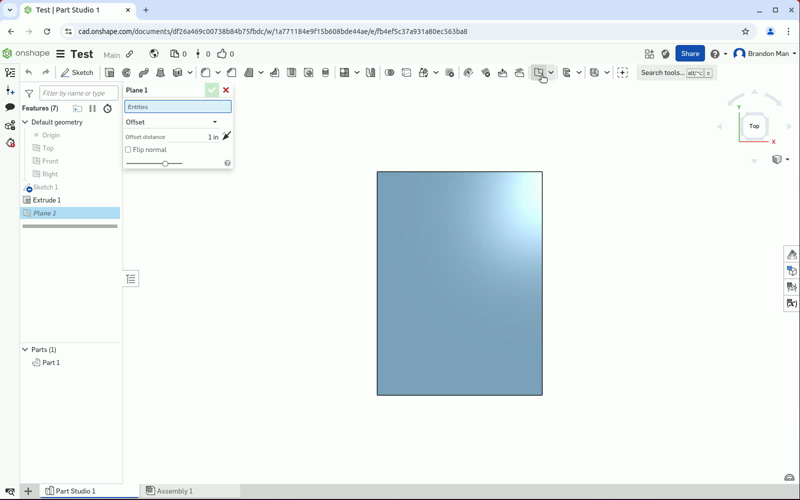
mouse_move(73, 150)
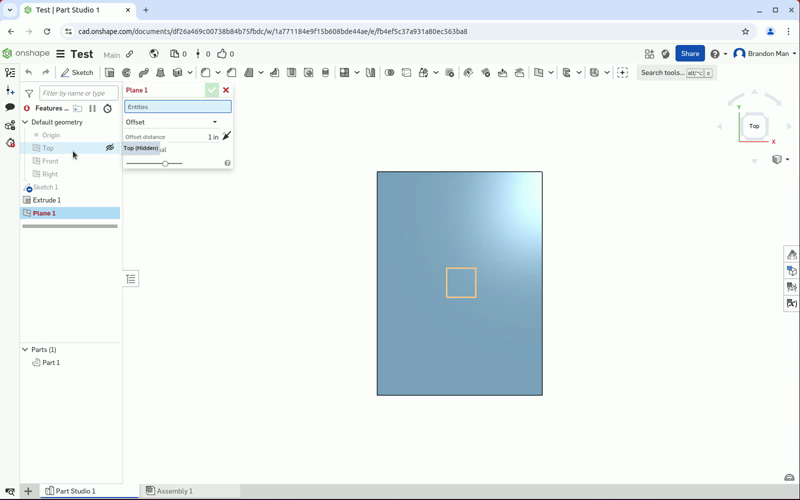
click(73, 150)
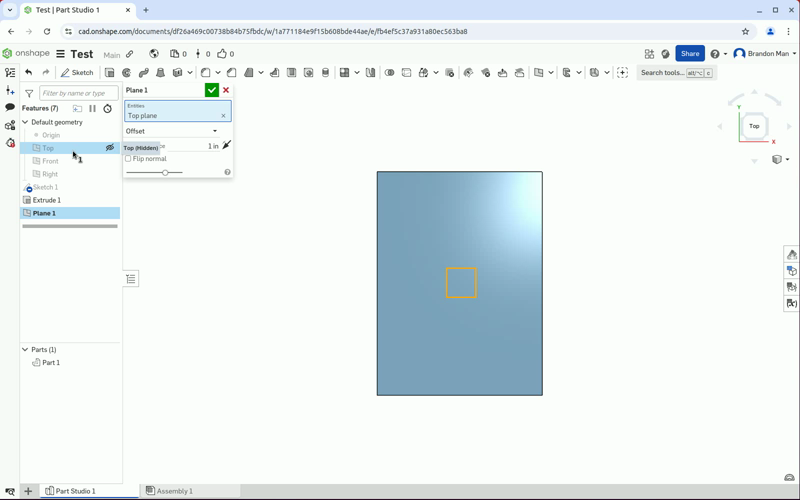
key(tab, 2)
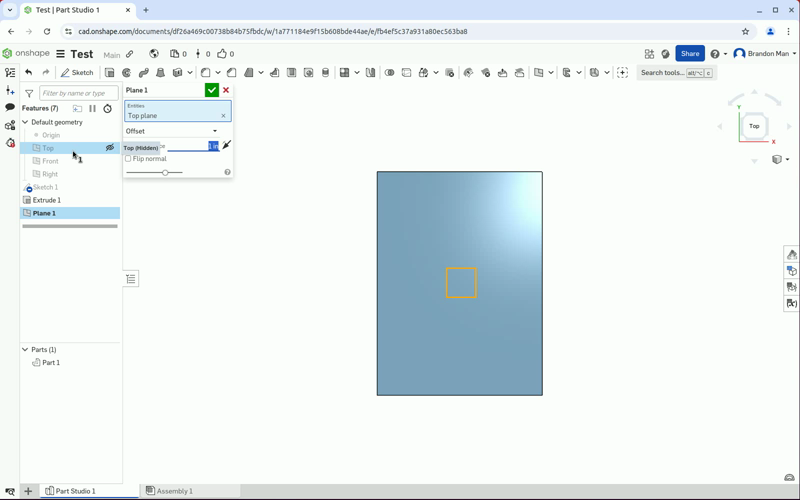
text(10.106)
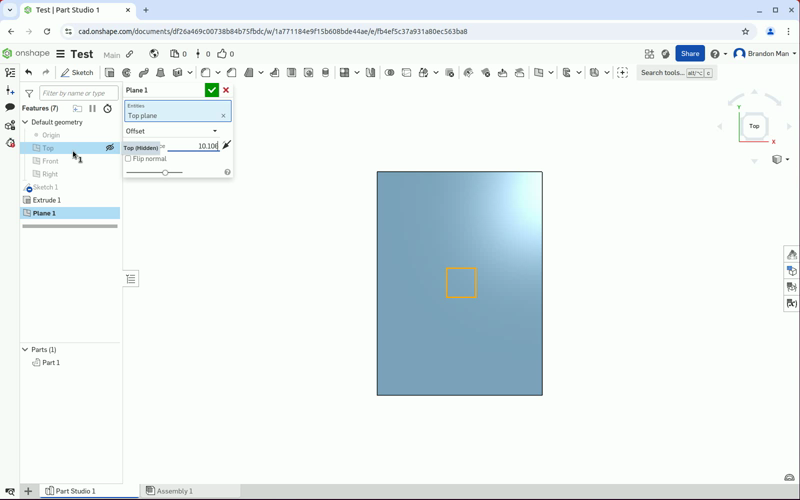
key(enter, 2)
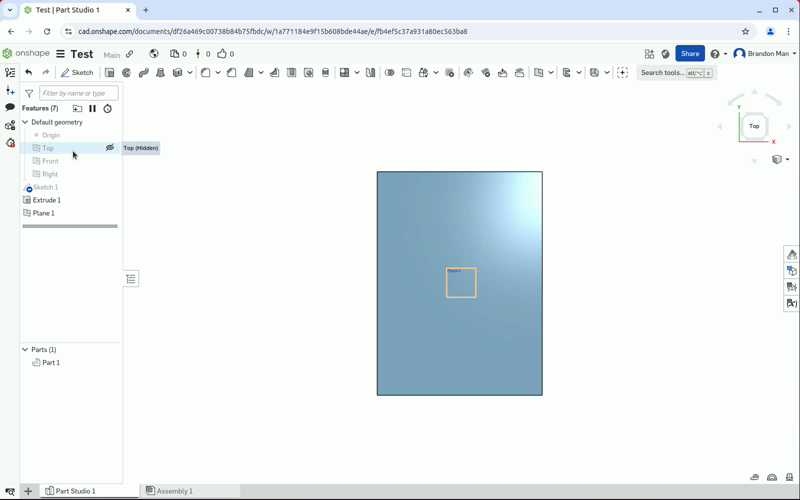
key(shift+s)
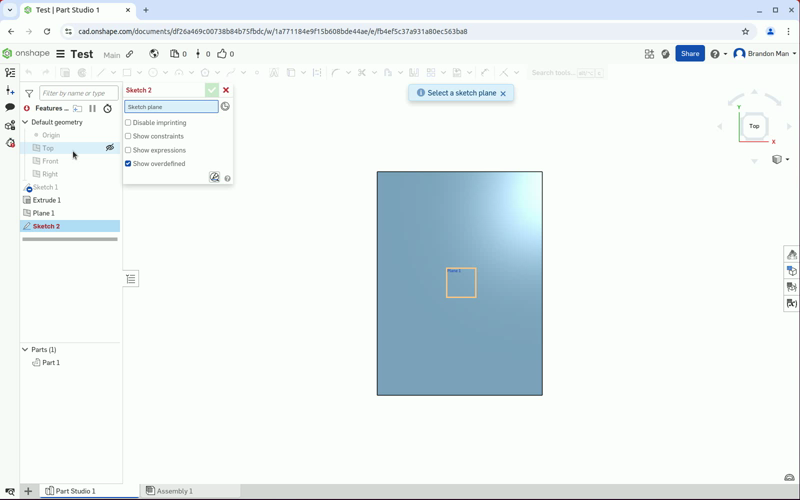
mouse_move(73, 215)
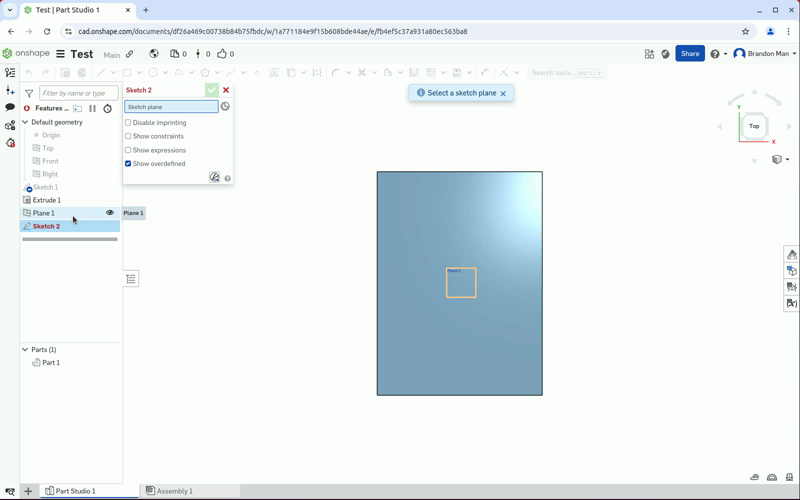
click(73, 215)
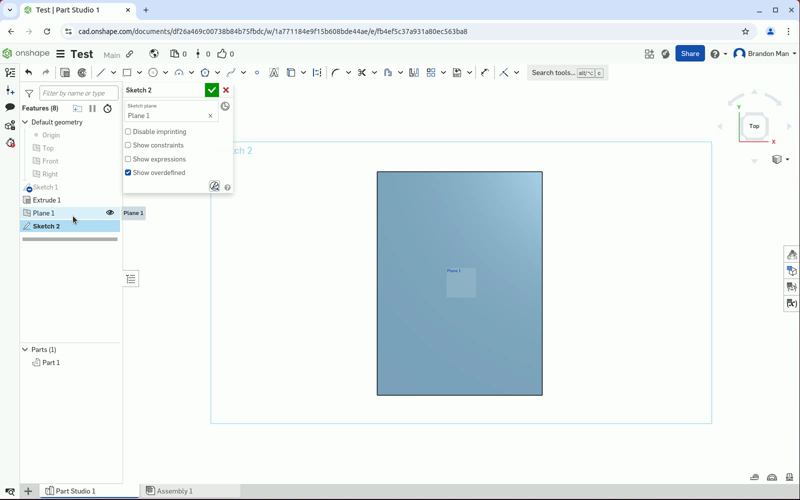
mouse_move(73, 352)
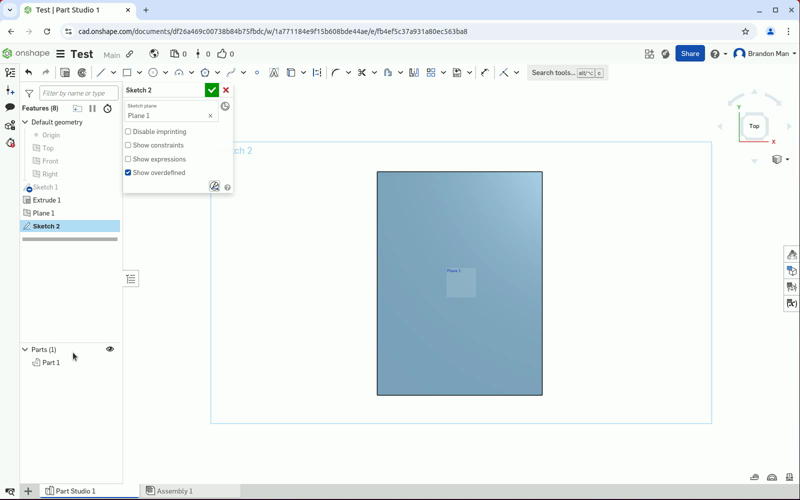
key(y)
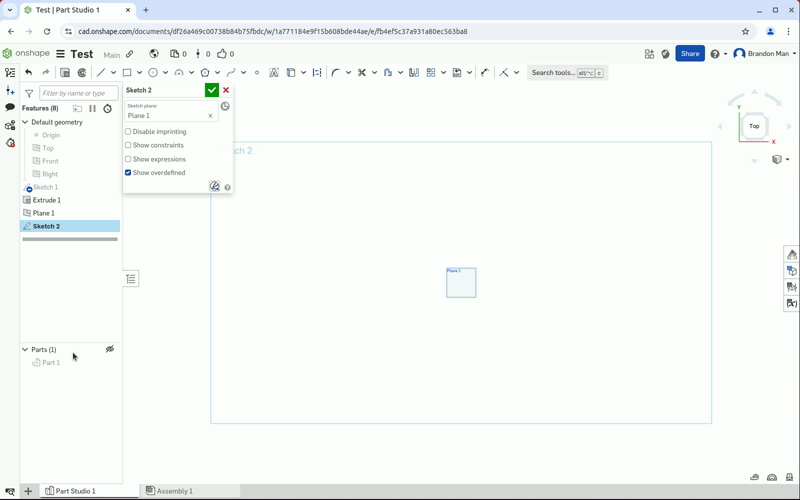
key(l)
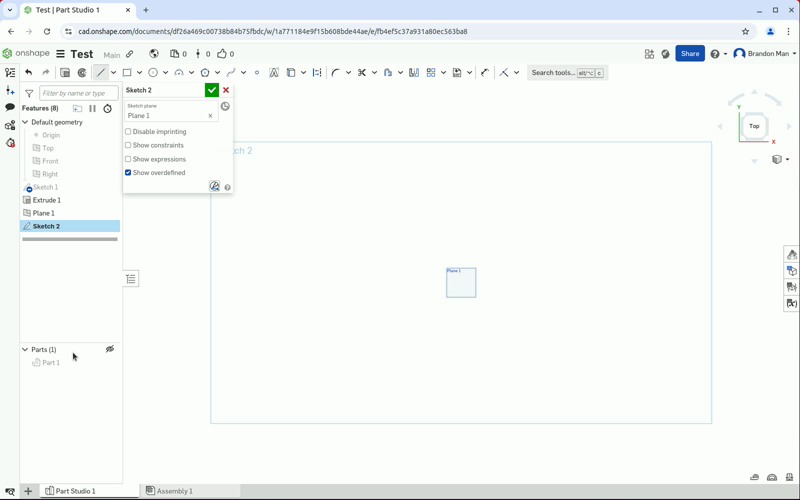
key_down(shift)
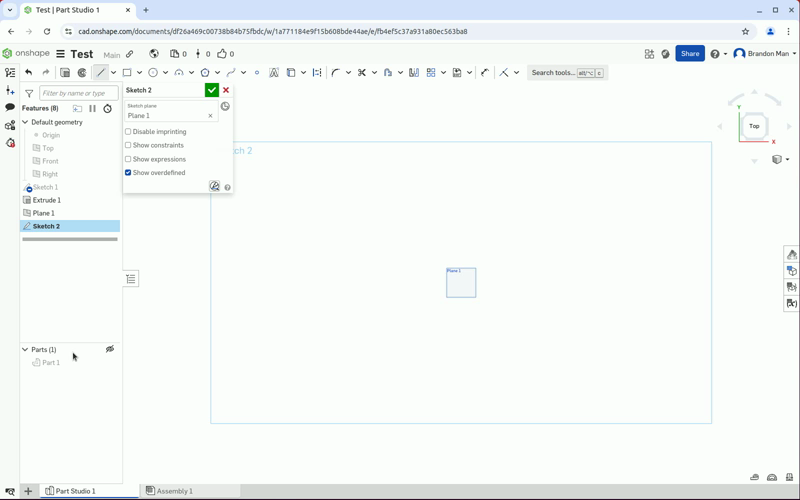
mouse_move(452, 378)
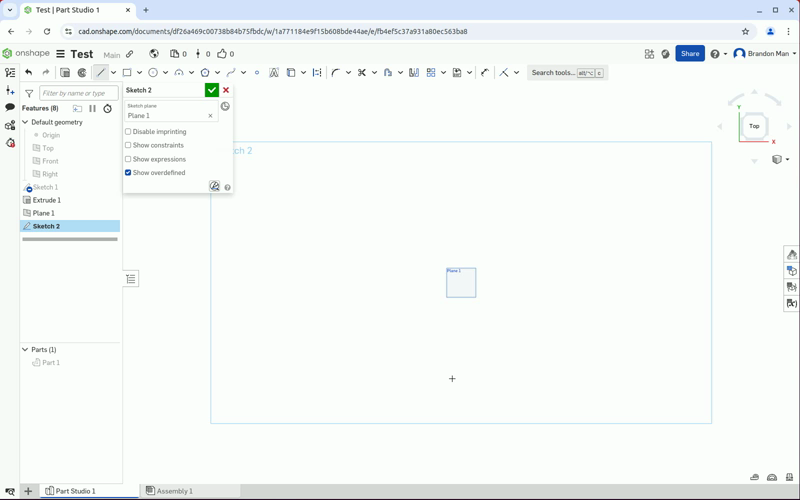
click(452, 378)
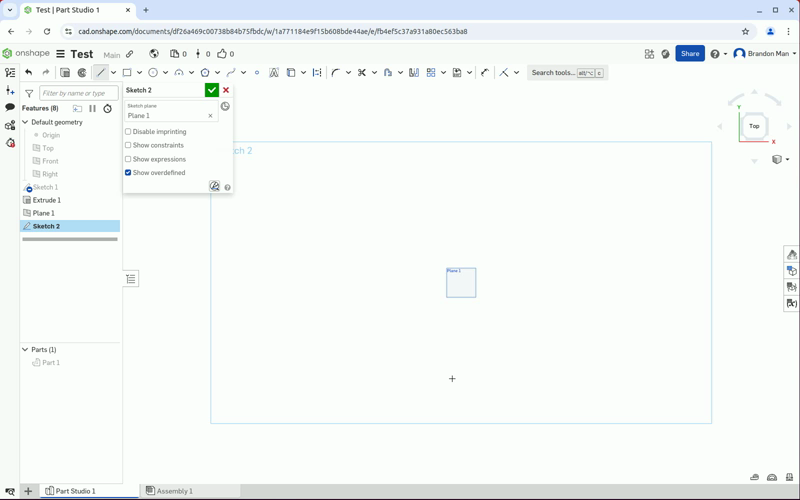
key_up(shift)
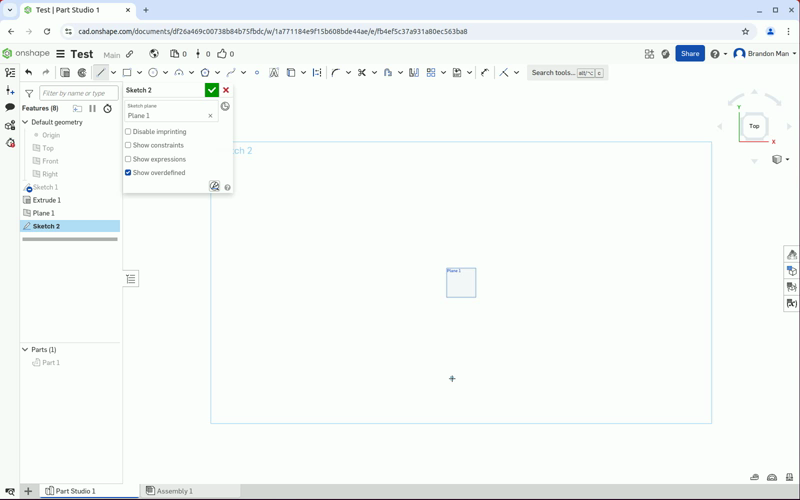
key_down(shift)
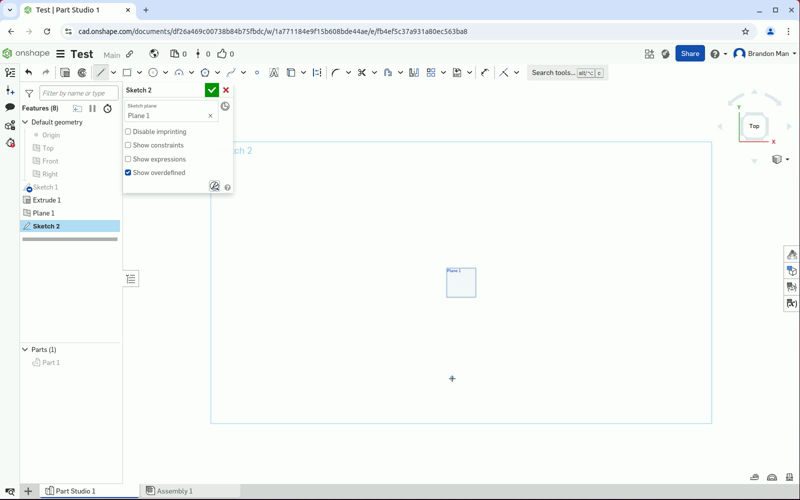
mouse_move(482, 378)
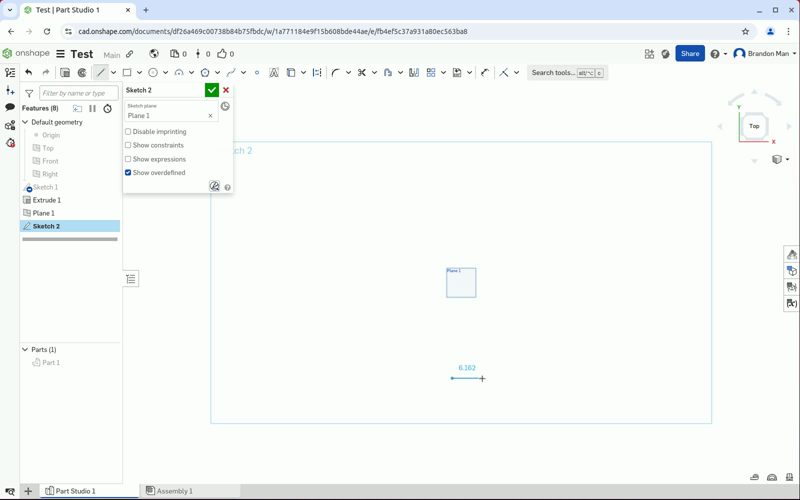
mouse_move(468, 378)
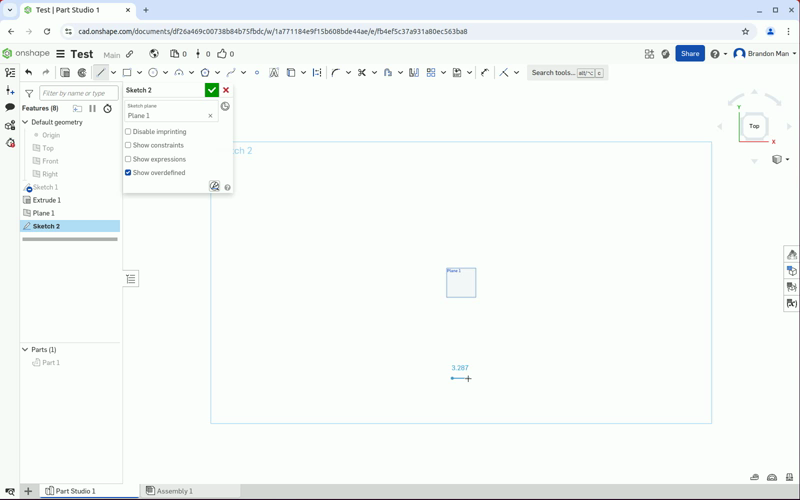
click(468, 378)
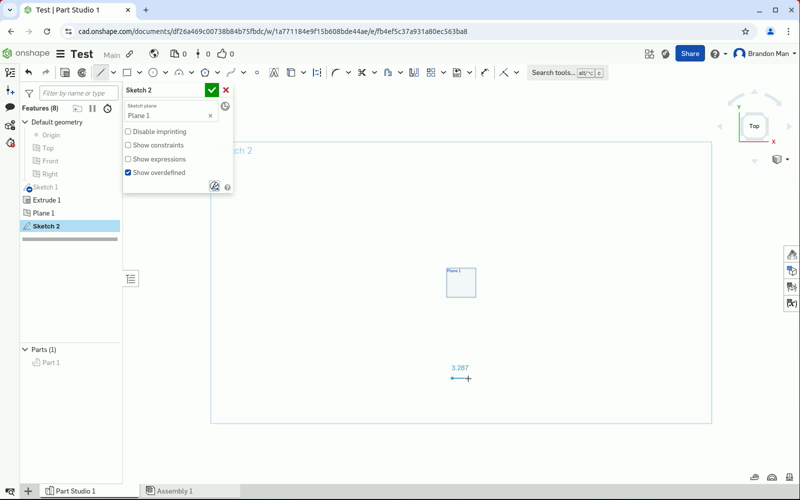
key_up(shift)
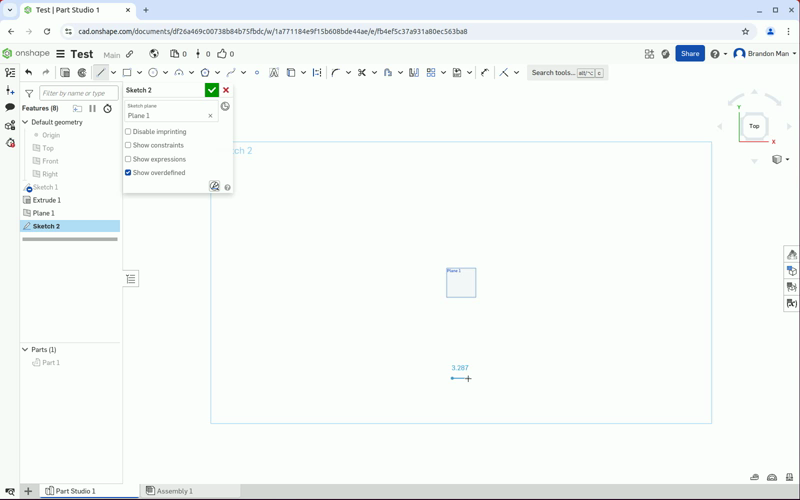
key_down(shift)
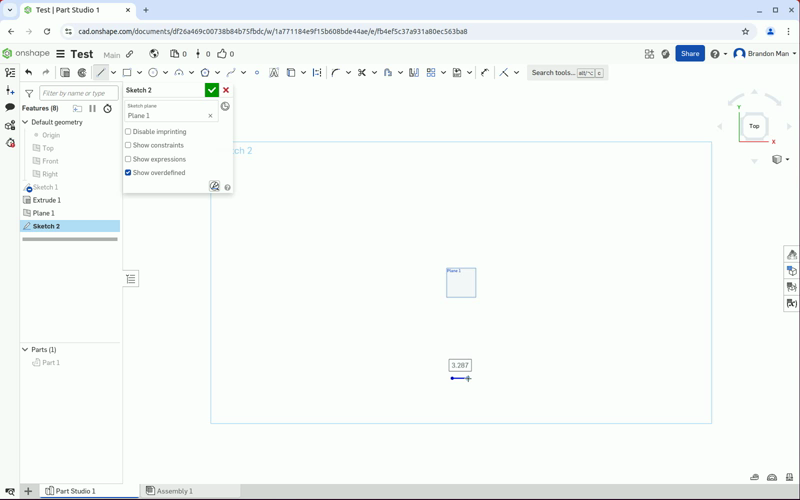
mouse_move(468, 189)
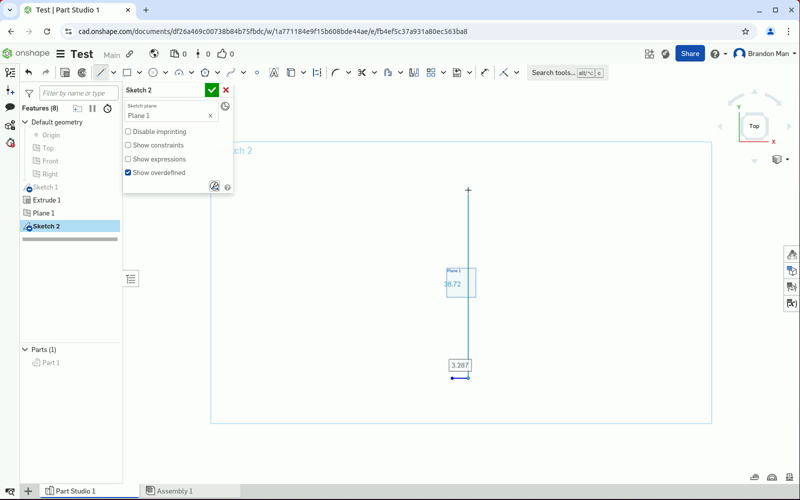
click(468, 189)
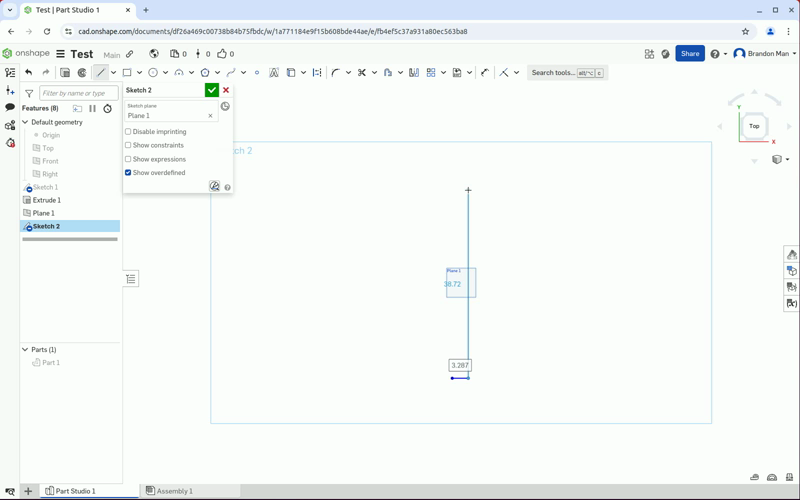
key_up(shift)
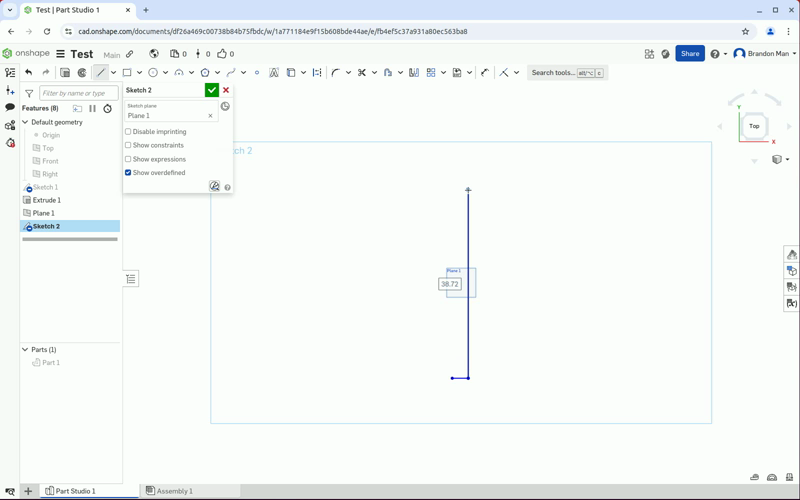
key_down(shift)
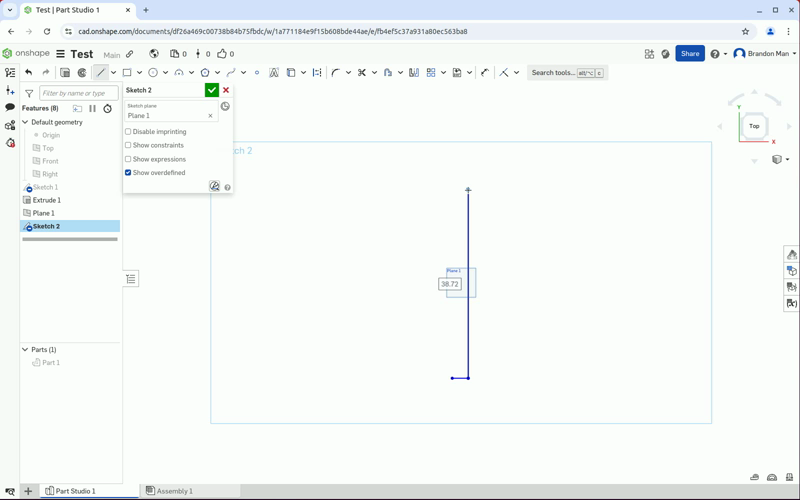
mouse_move(498, 189)
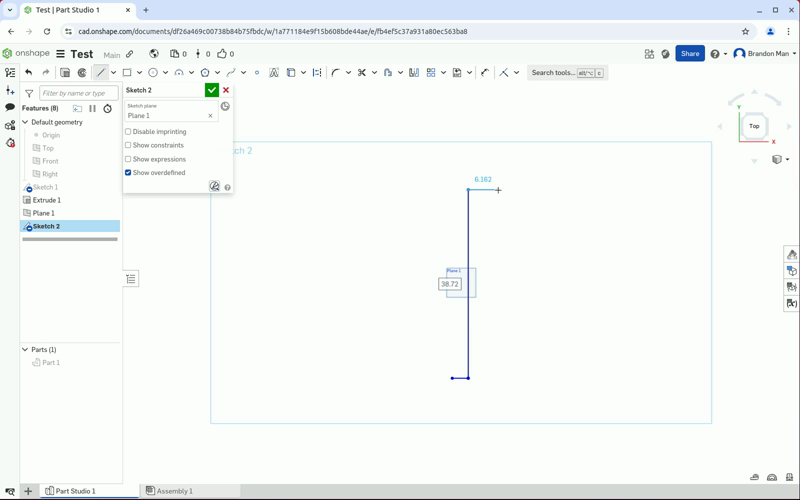
mouse_move(452, 189)
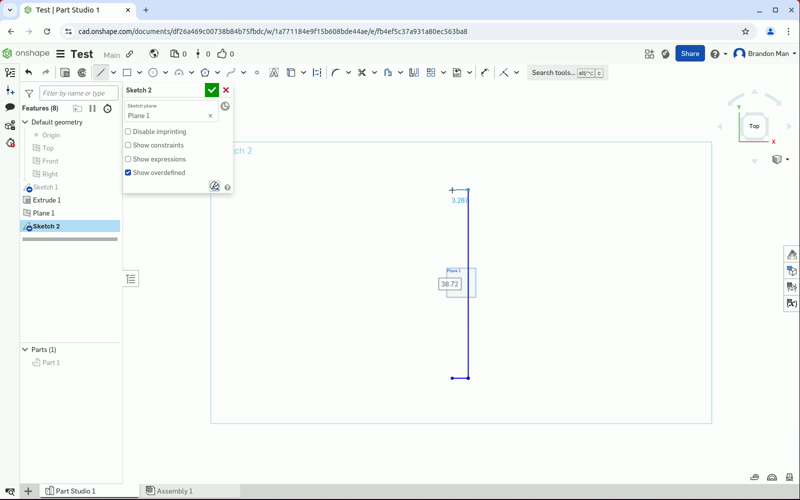
click(452, 189)
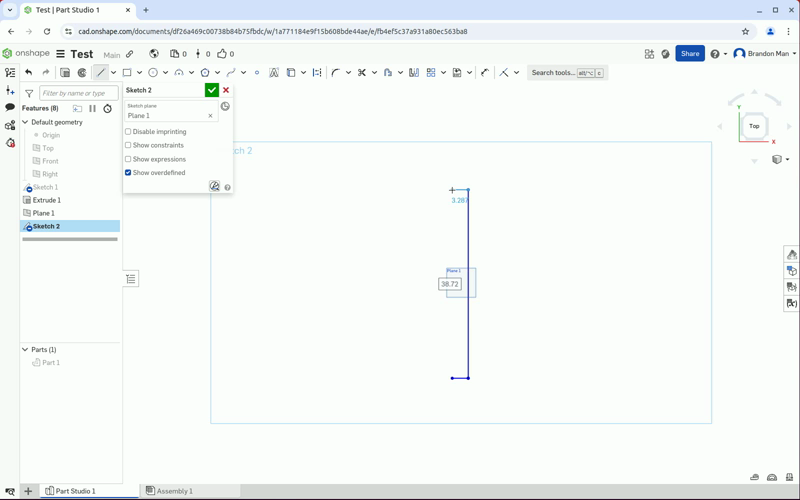
key_up(shift)
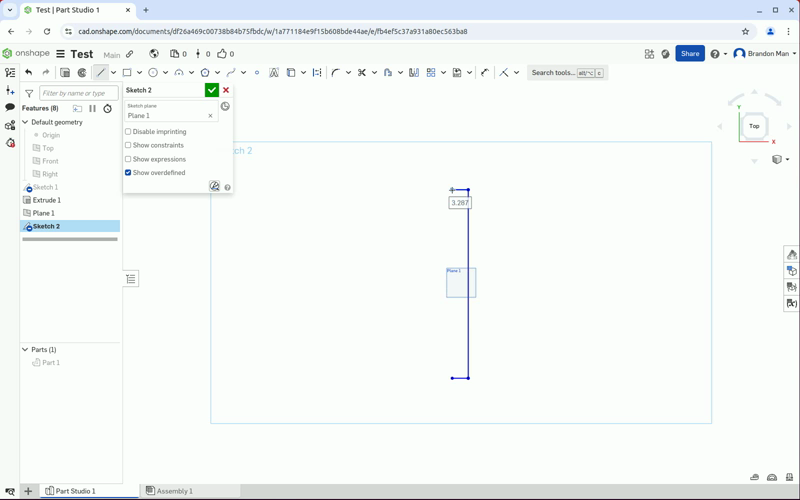
key_down(shift)
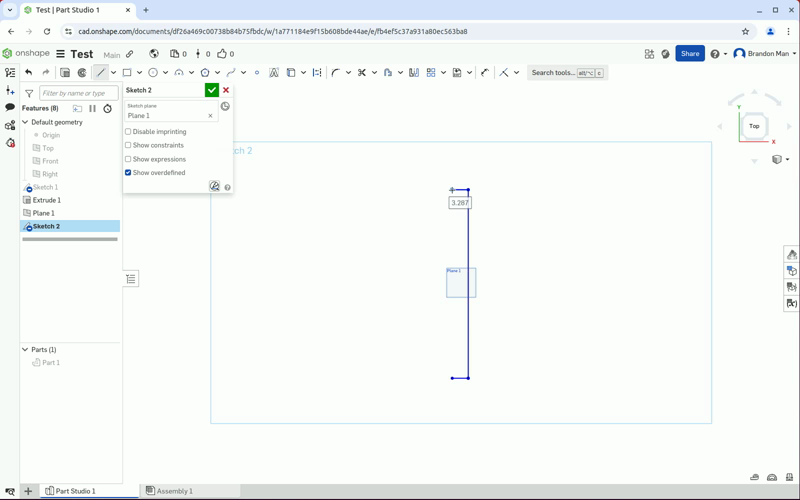
mouse_move(452, 378)
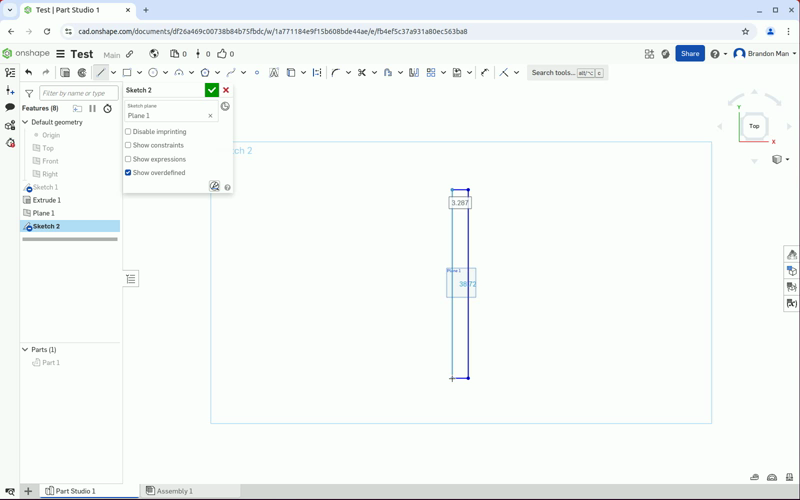
key_up(shift)
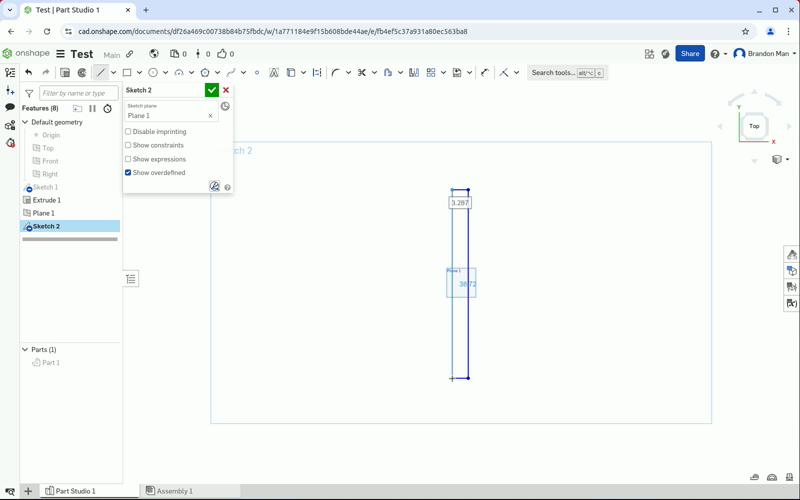
click(452, 378)
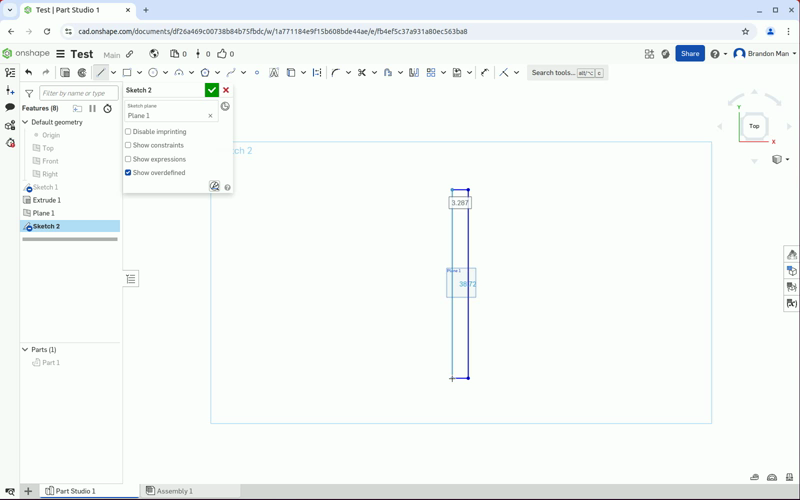
key(esc)
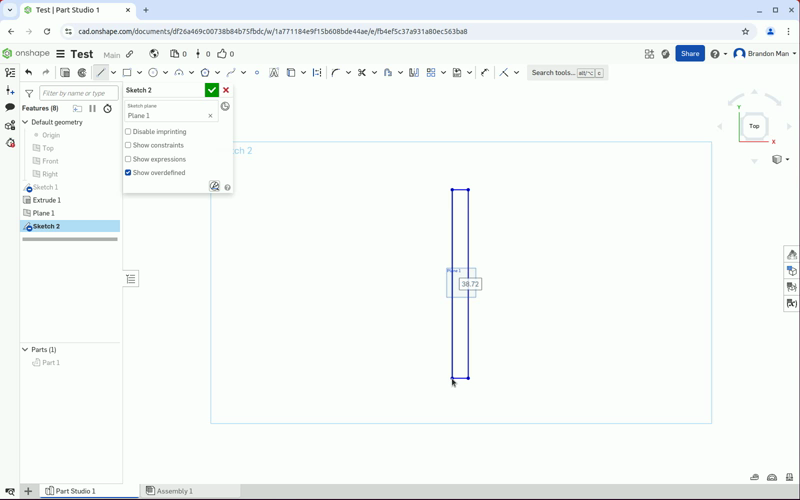
mouse_move(457, 354)
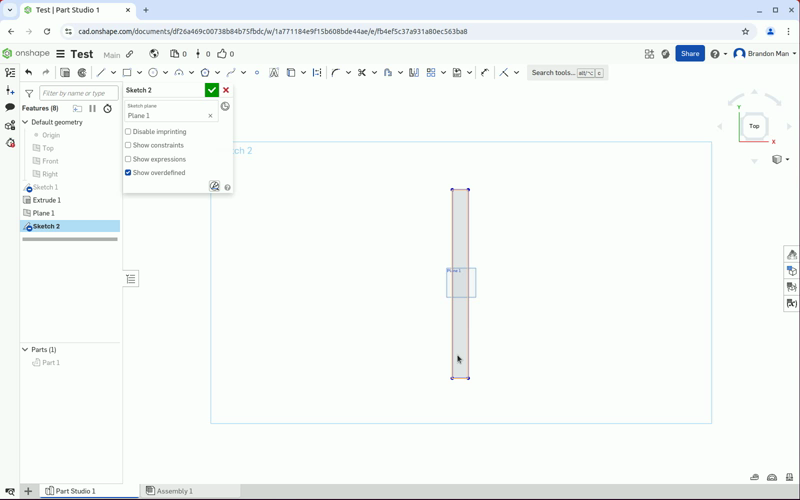
click(457, 354)
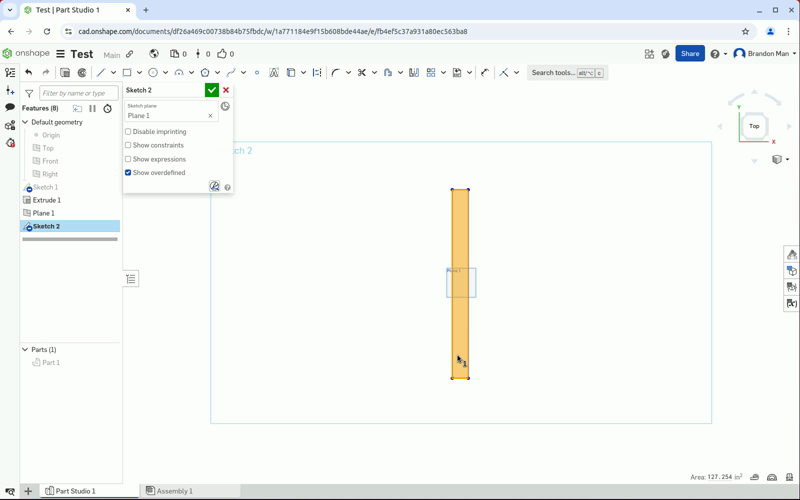
mouse_move(73, 352)
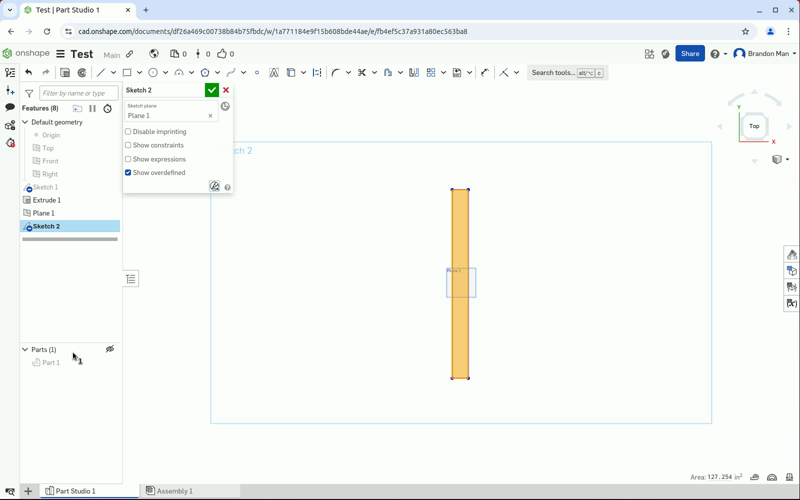
key(shift+y)
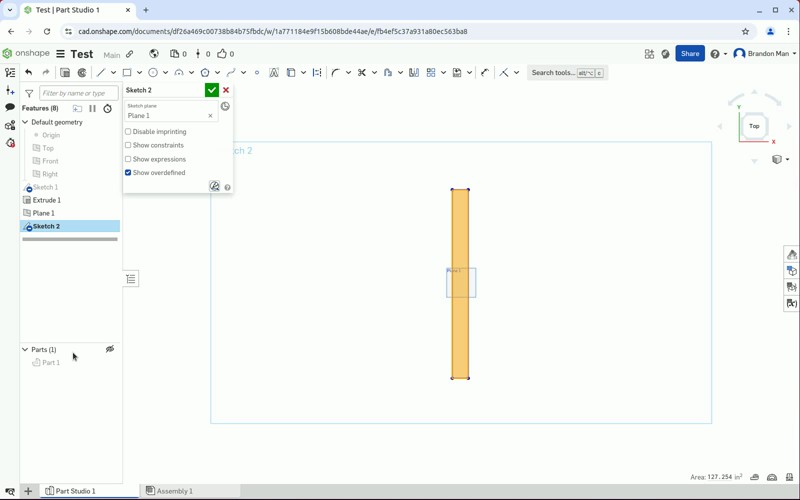
key(shift+e)
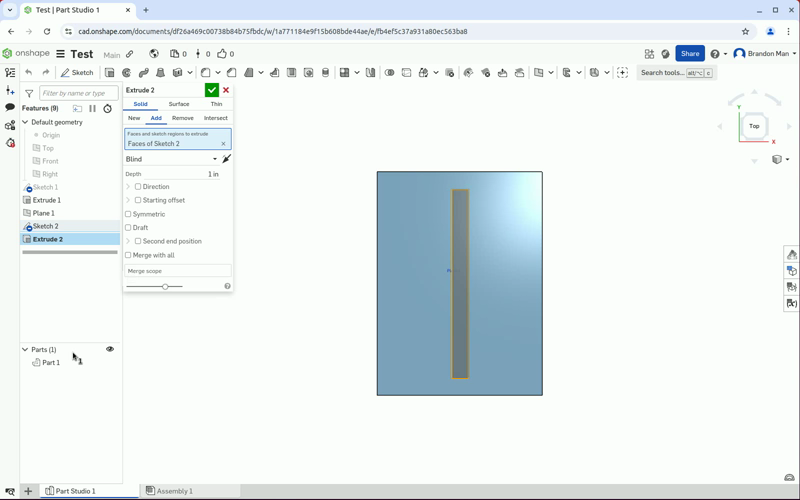
mouse_move(143, 106)
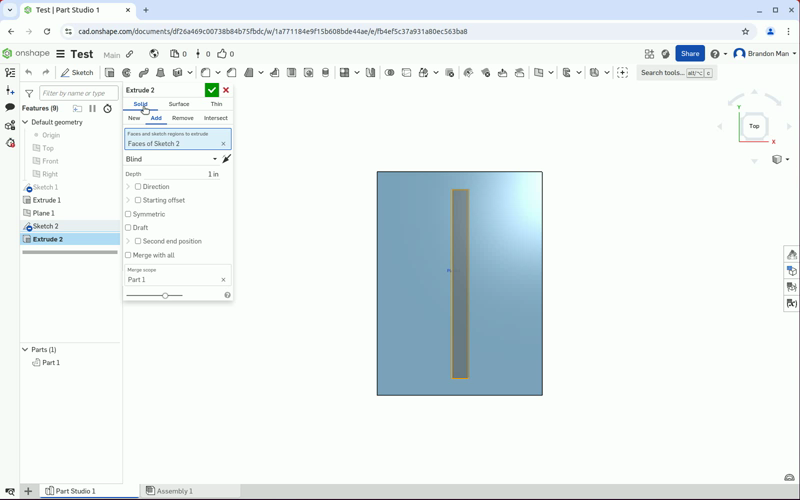
click(143, 106)
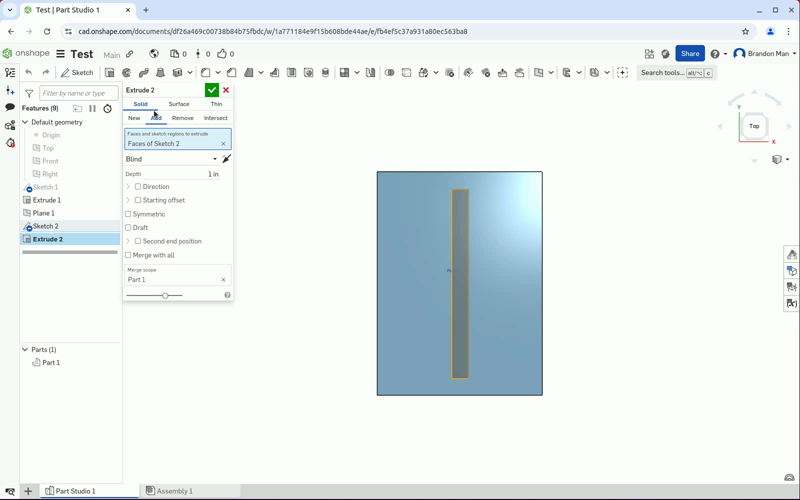
mouse_move(186, 120)
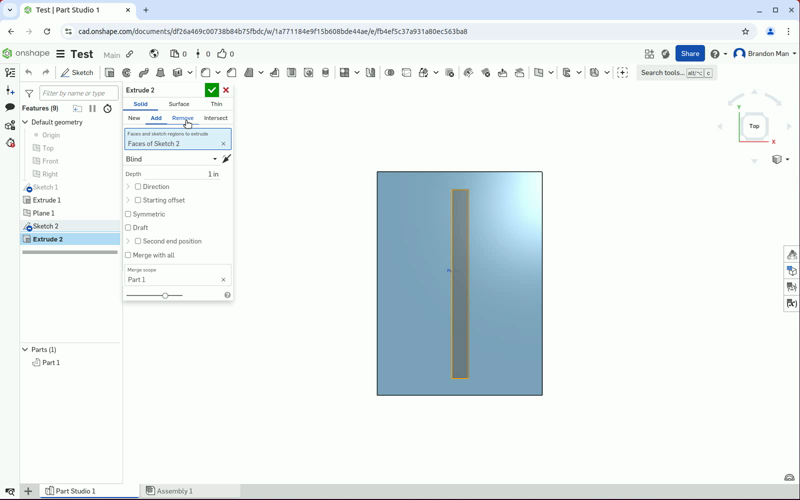
click(186, 120)
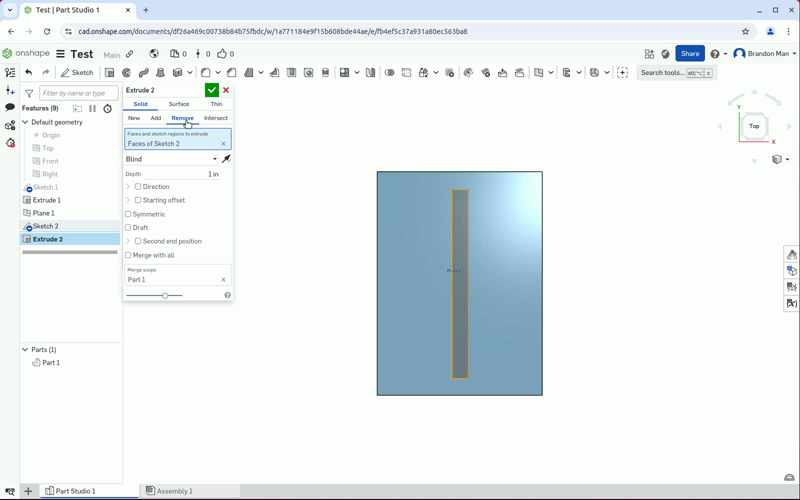
key(tab, 4)
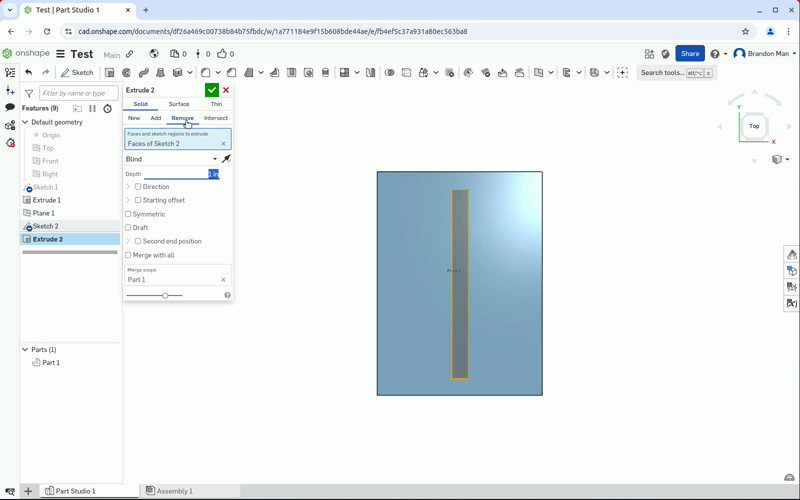
text(3.129)
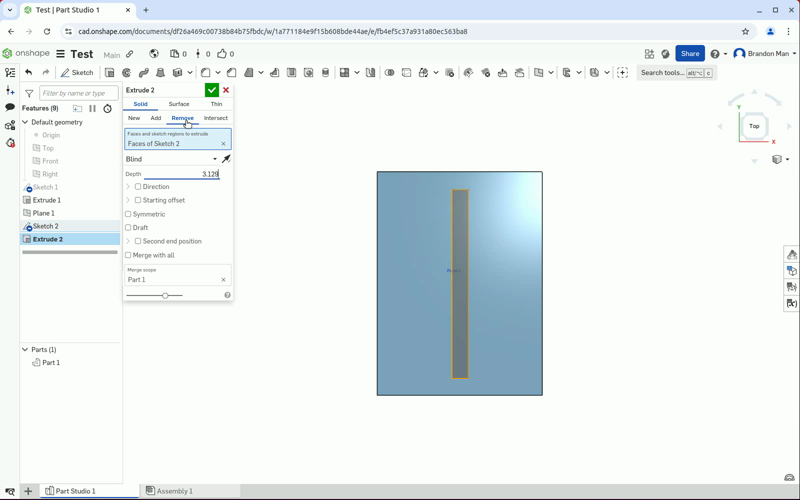
key(tab, 6)
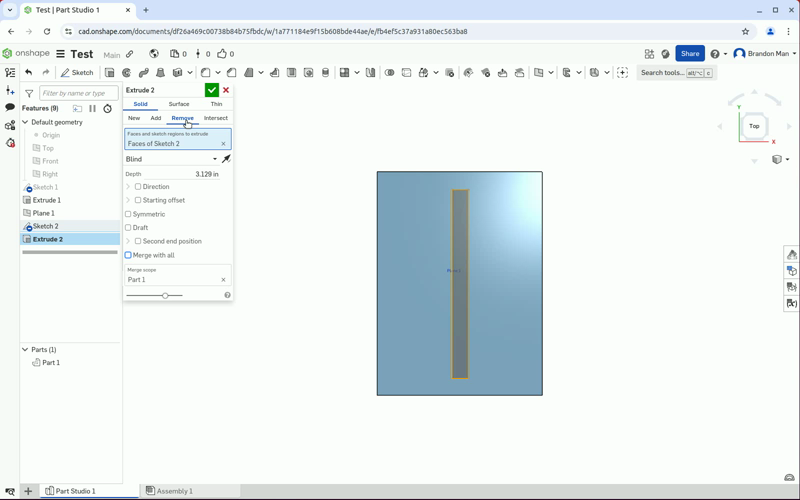
key(space)
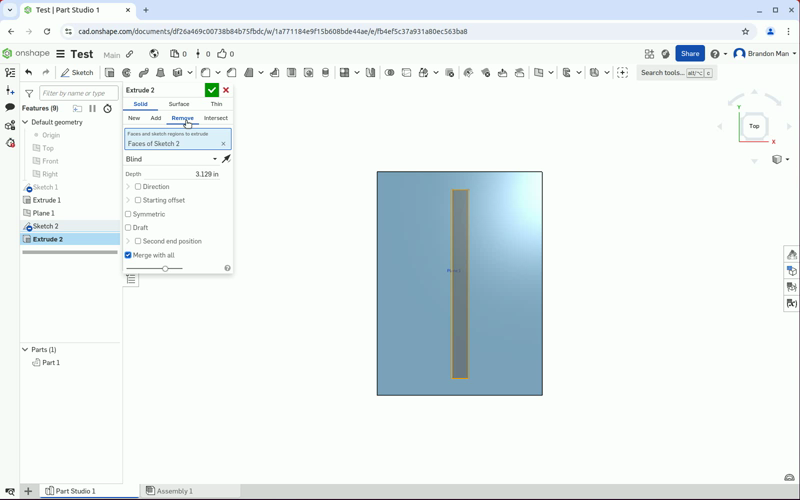
key(enter)
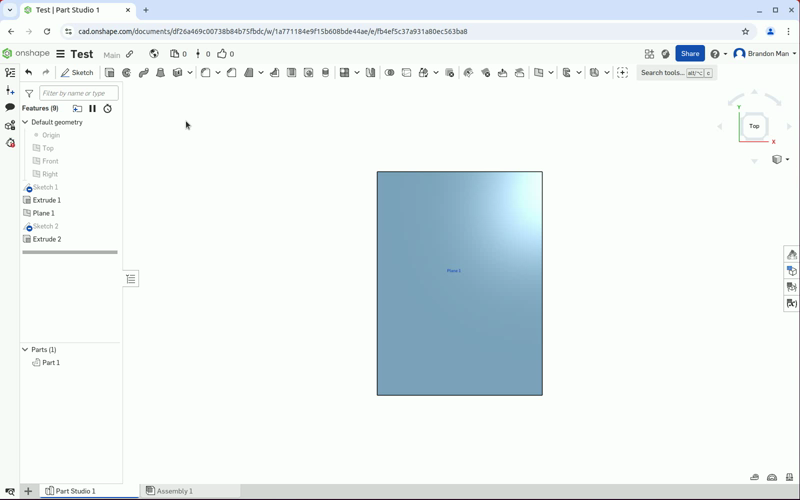
key(shift+h)
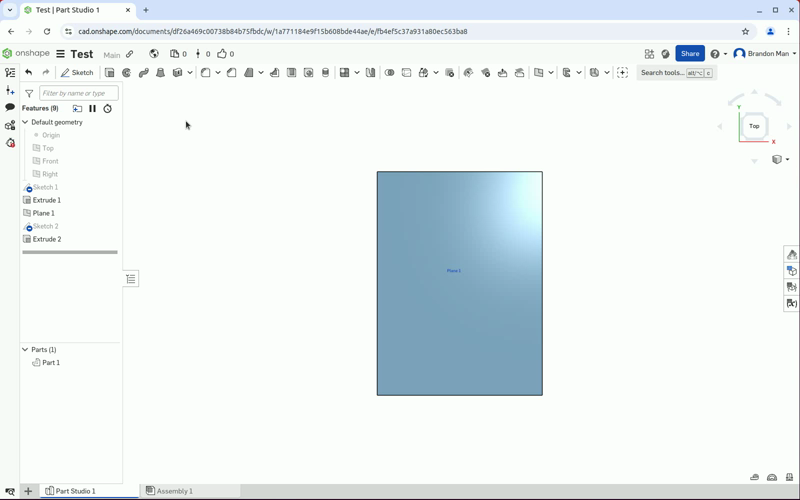
key(shift+h)
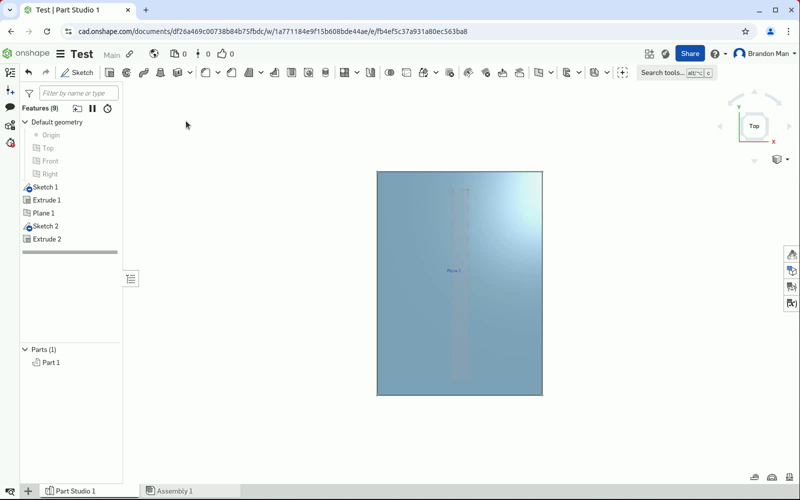
key(shift+7)
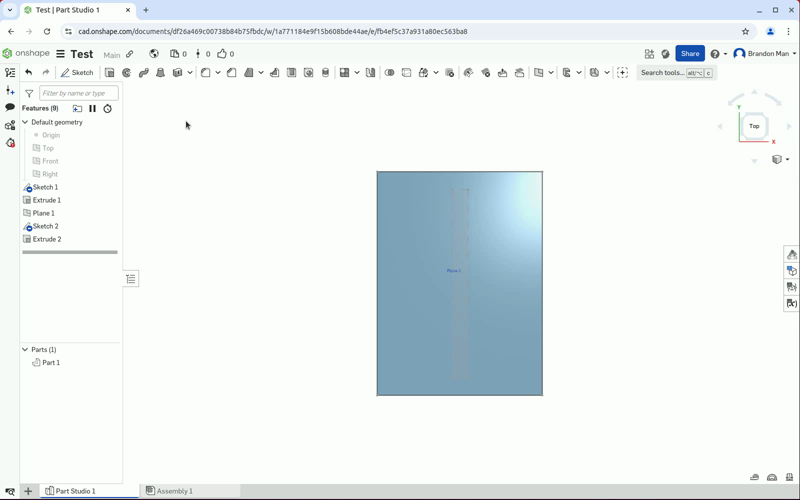
key(up, 3)
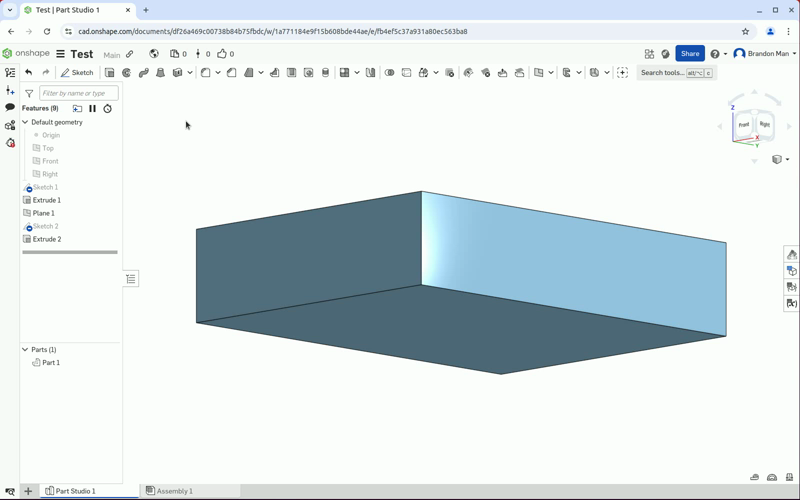
key(left, 3)
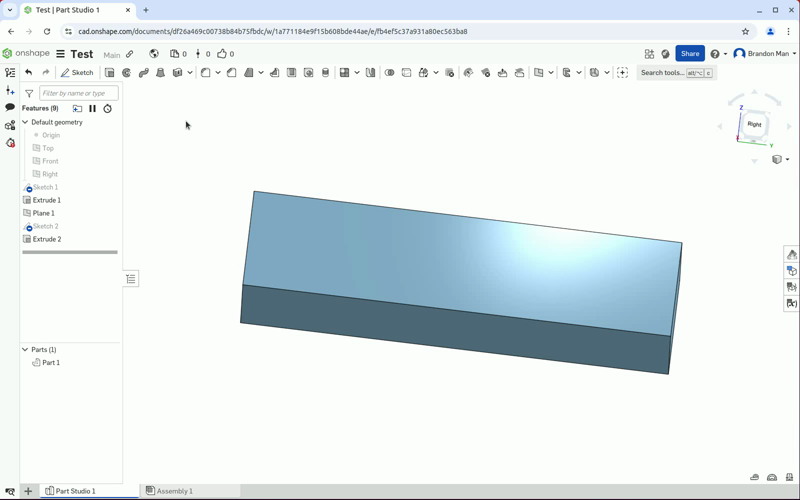
key(right, 3)
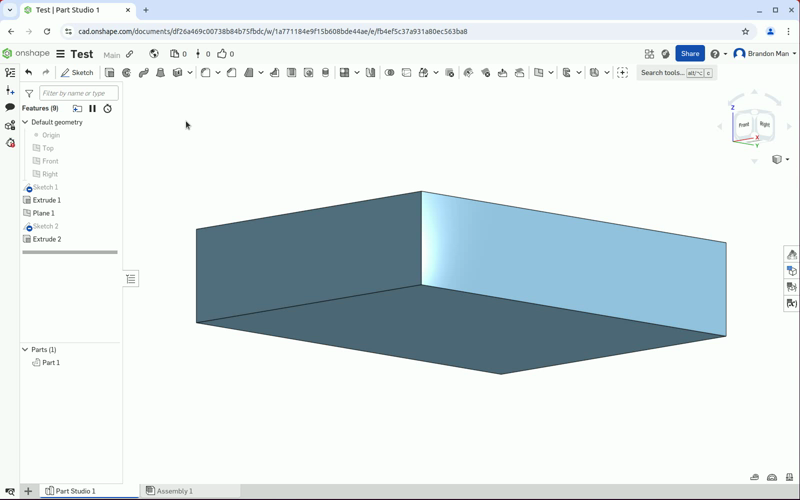
key(down, 3)
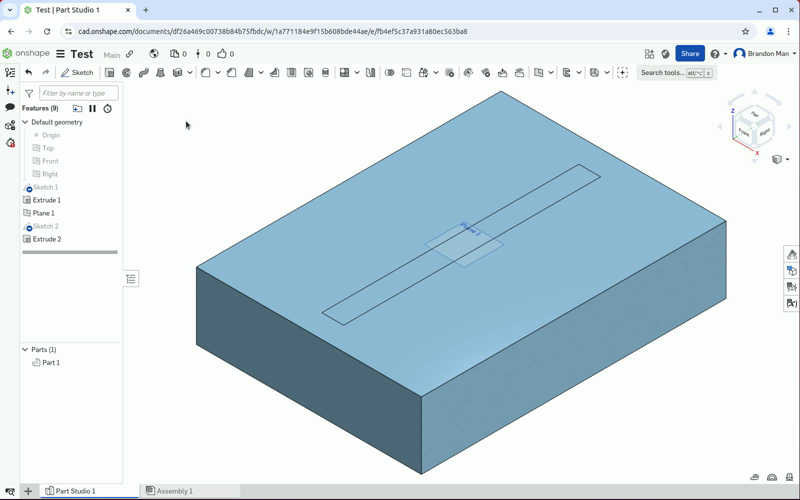
mouse_move(73, 189)
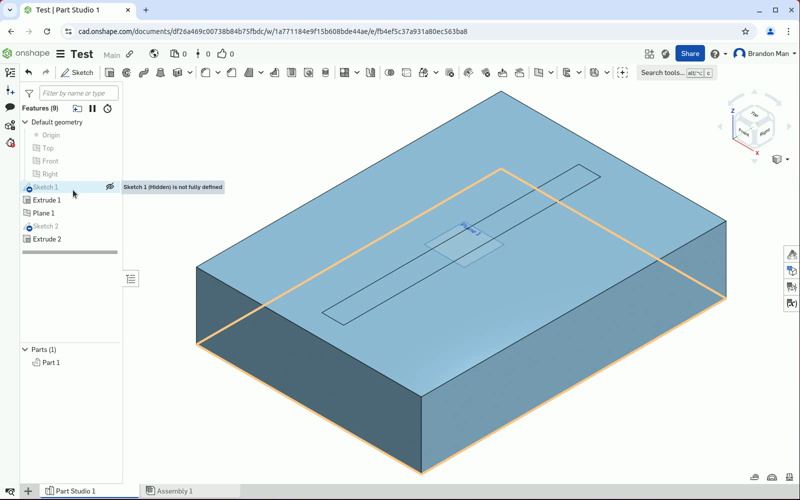
click(73, 189)